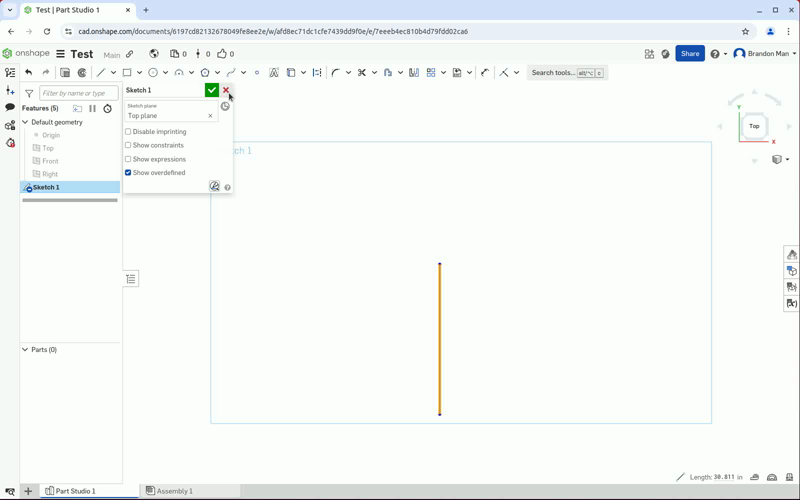
key(shift+h)
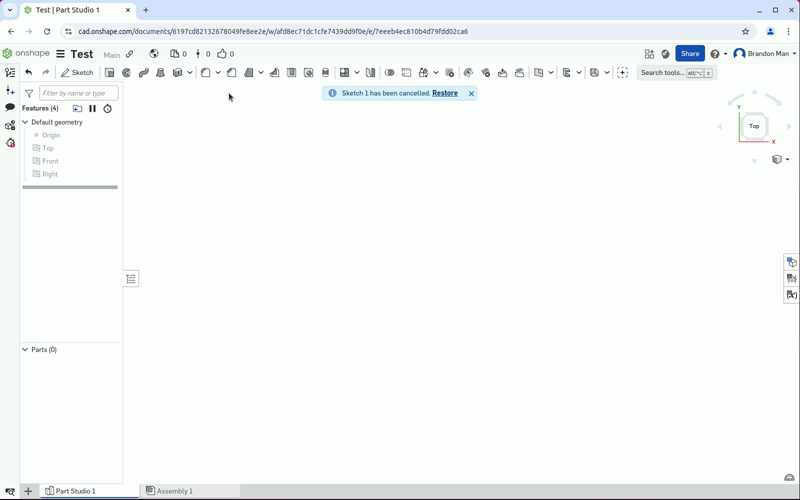
mouse_move(73, 352)
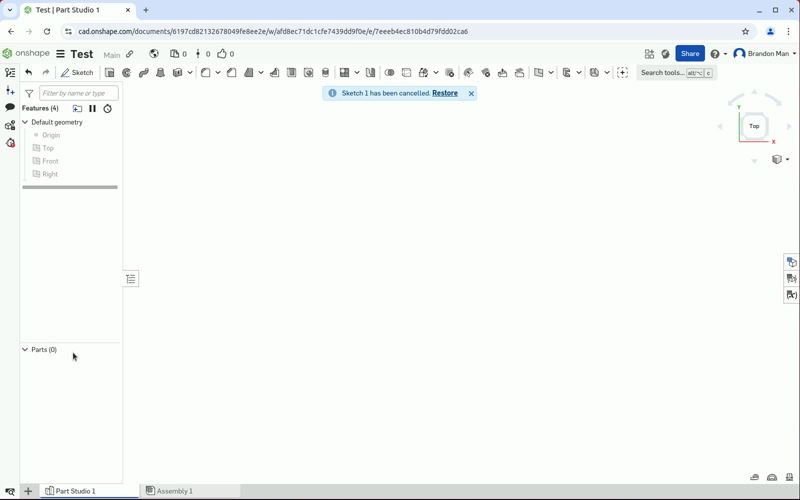
key(y)
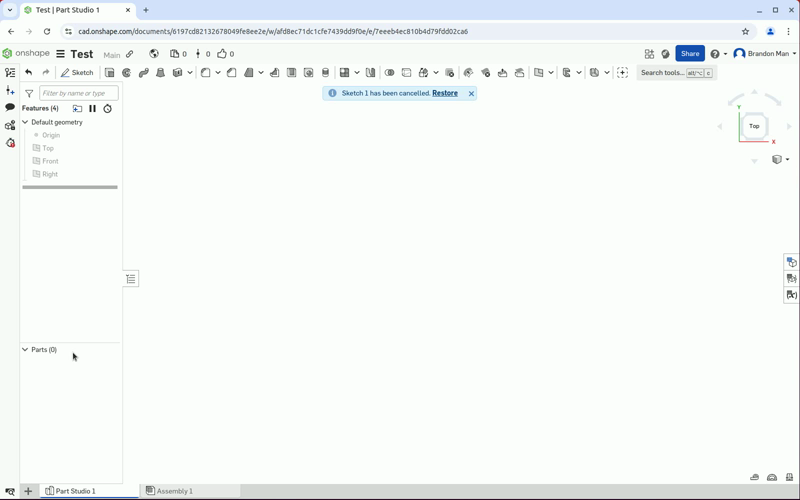
key(shift+p)
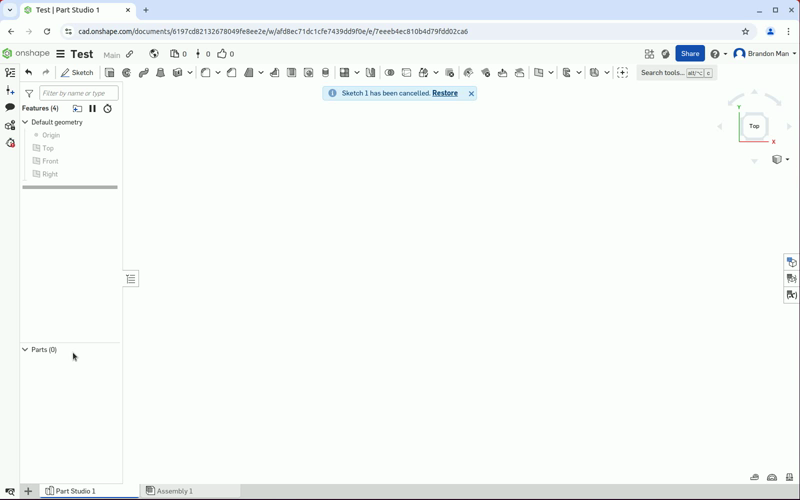
key(space)
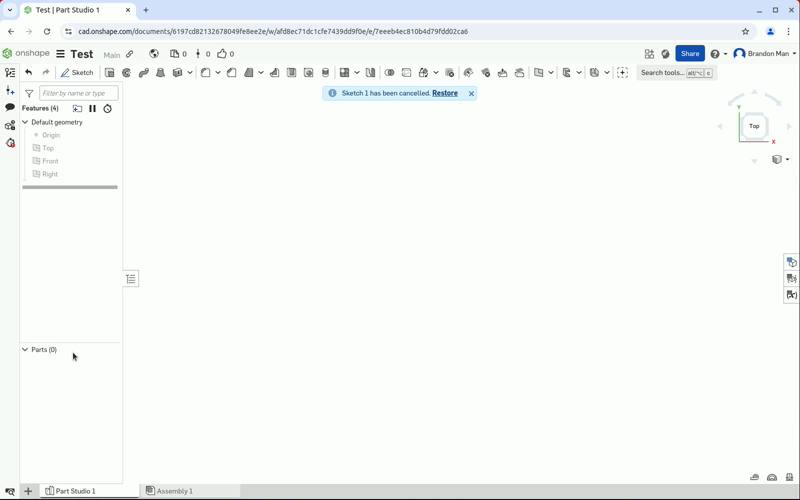
key_down(shift)
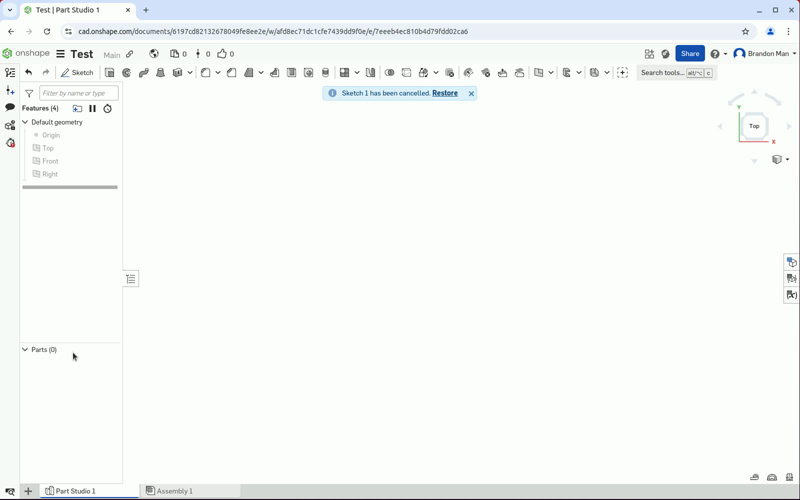
key(up)
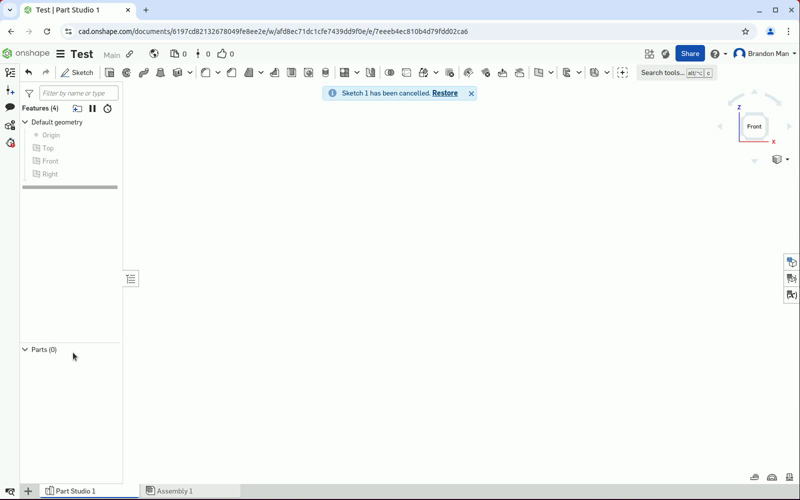
key_up(shift)
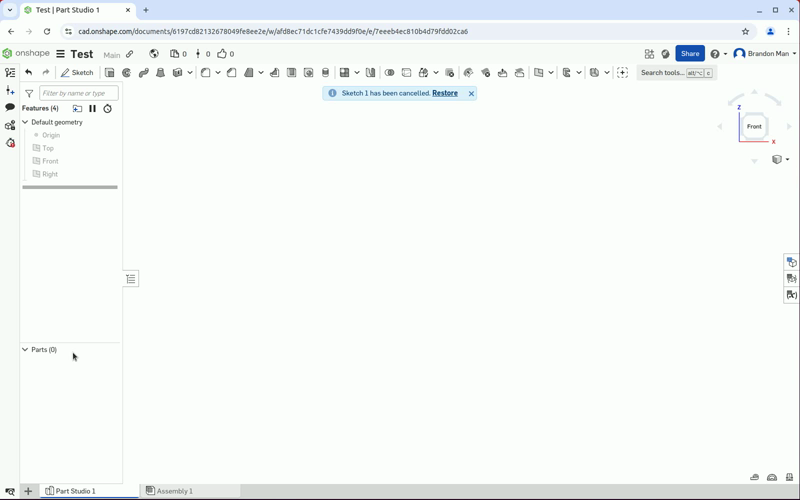
mouse_move(73, 352)
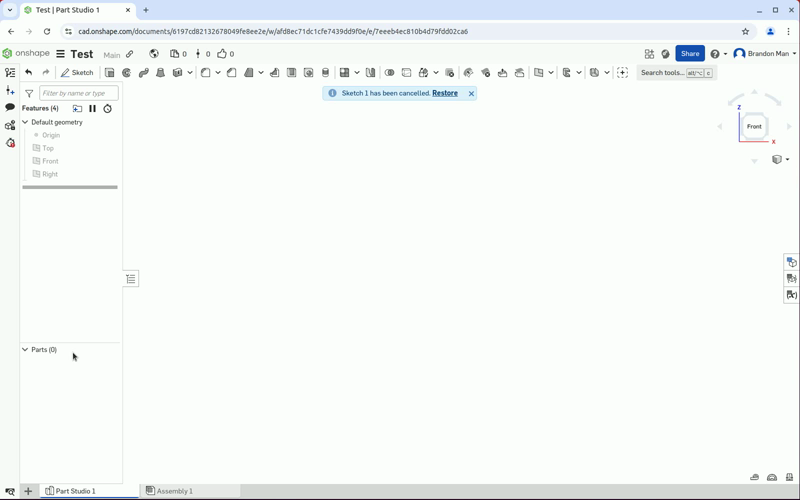
key(shift+y)
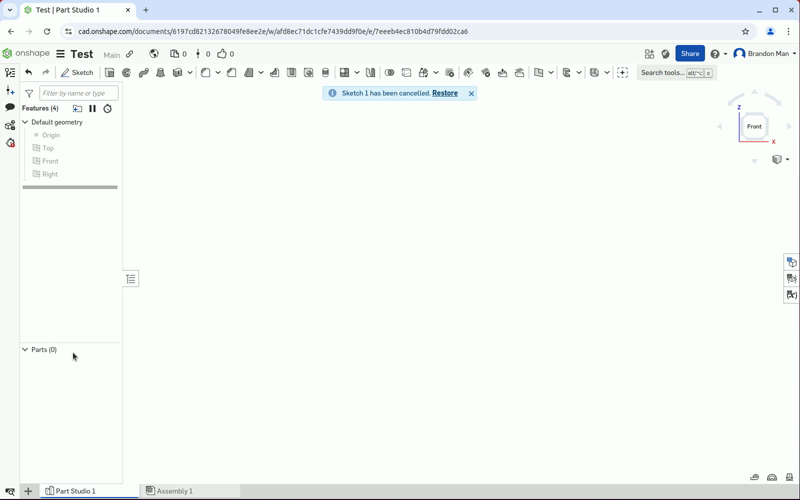
key(shift+s)
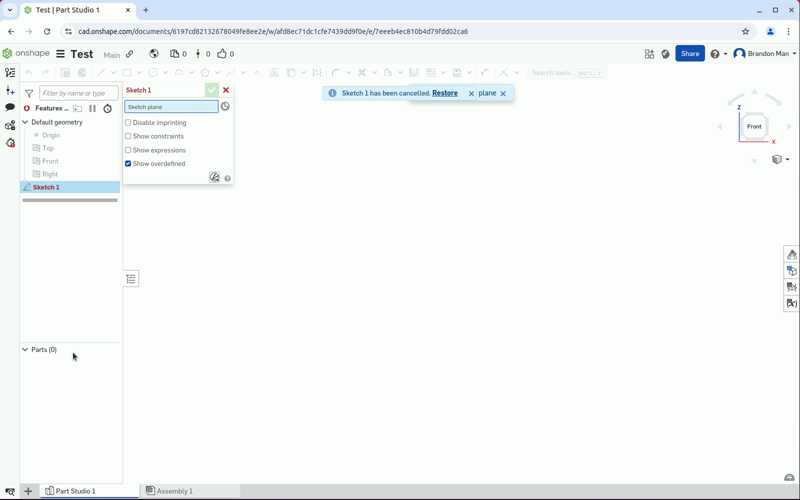
mouse_move(73, 163)
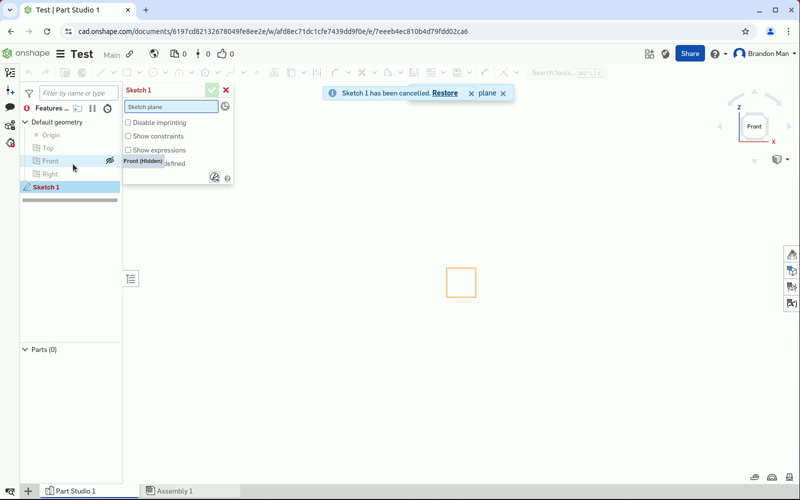
click(73, 163)
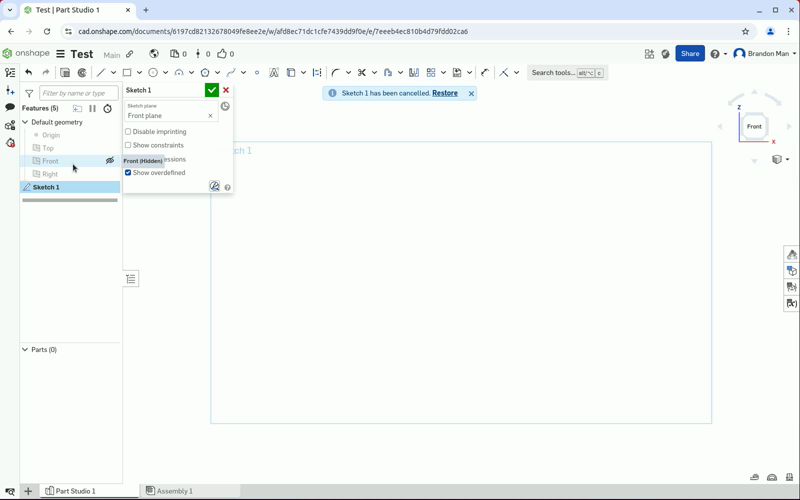
mouse_move(73, 352)
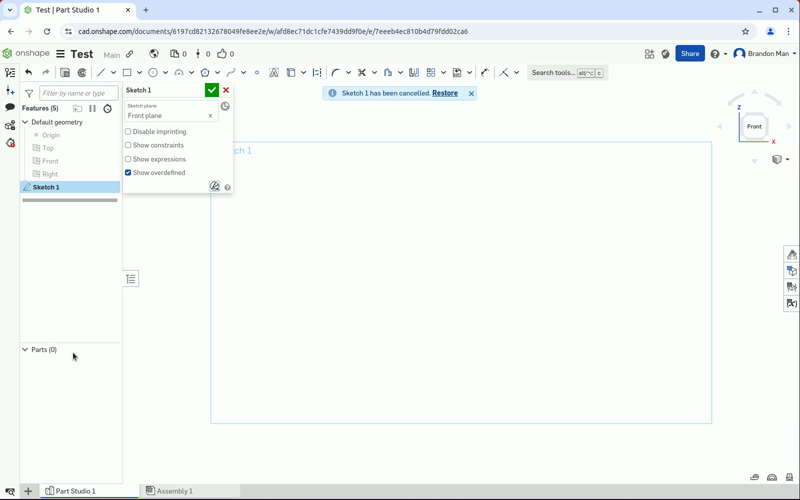
key(y)
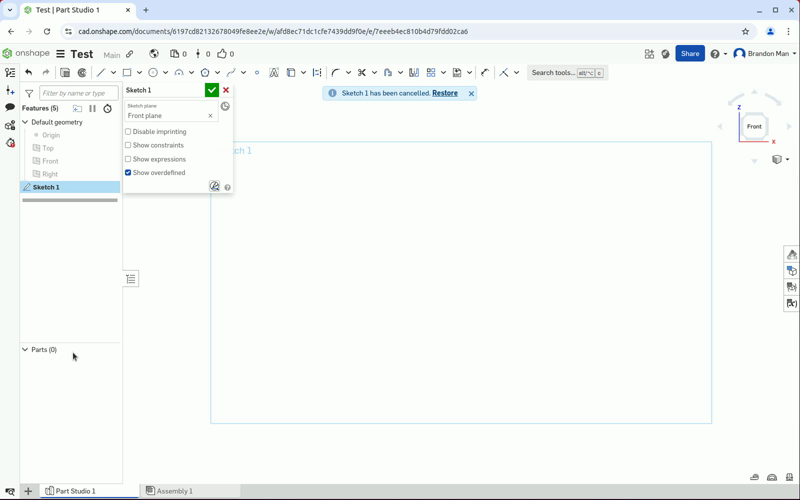
key(c)
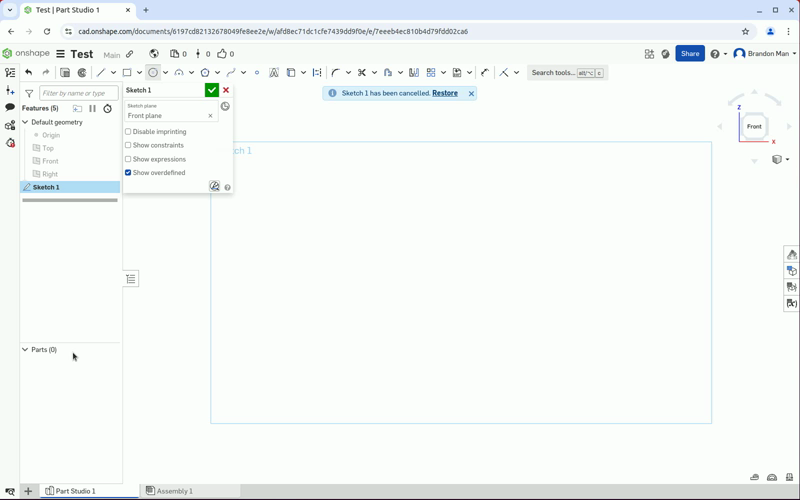
key_down(shift)
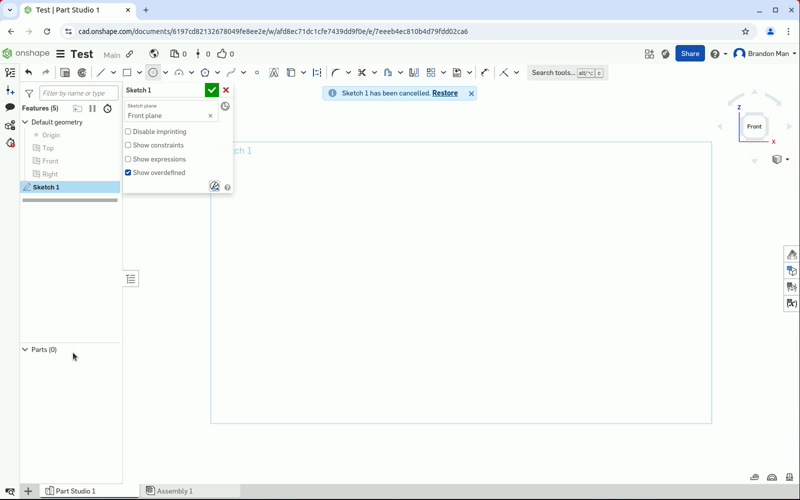
mouse_move(461, 282)
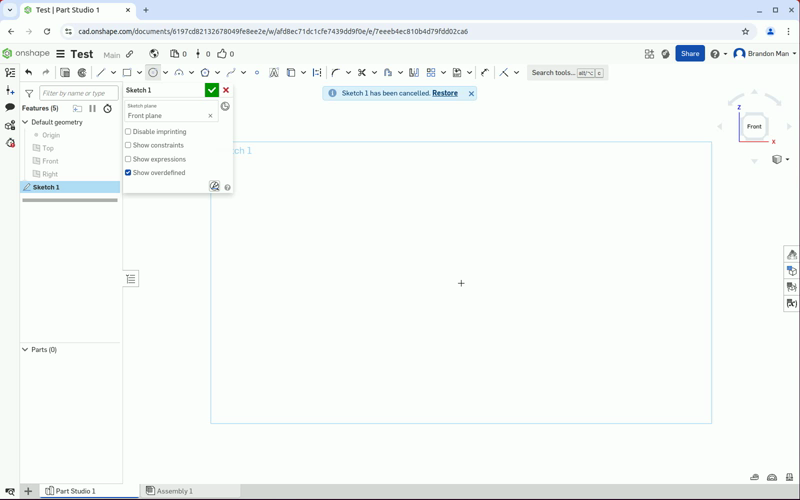
click(461, 282)
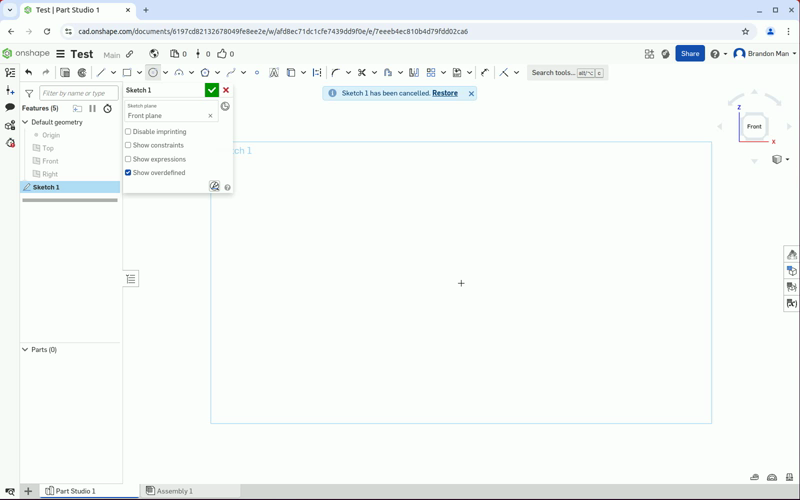
key_up(shift)
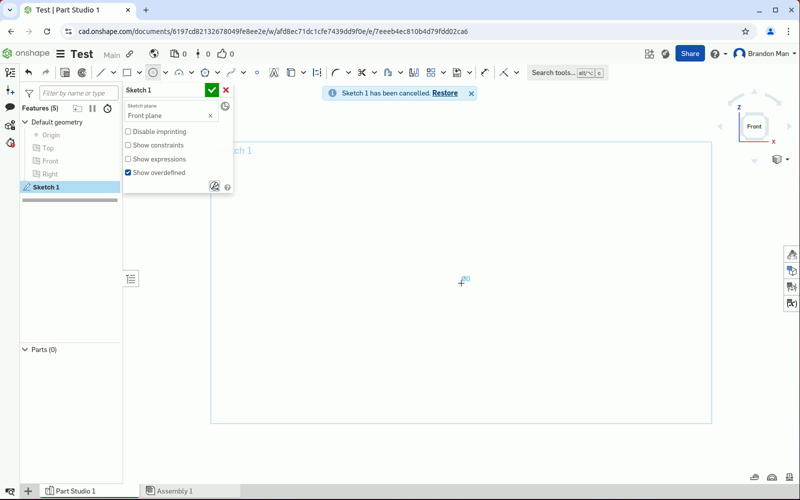
mouse_move(467, 282)
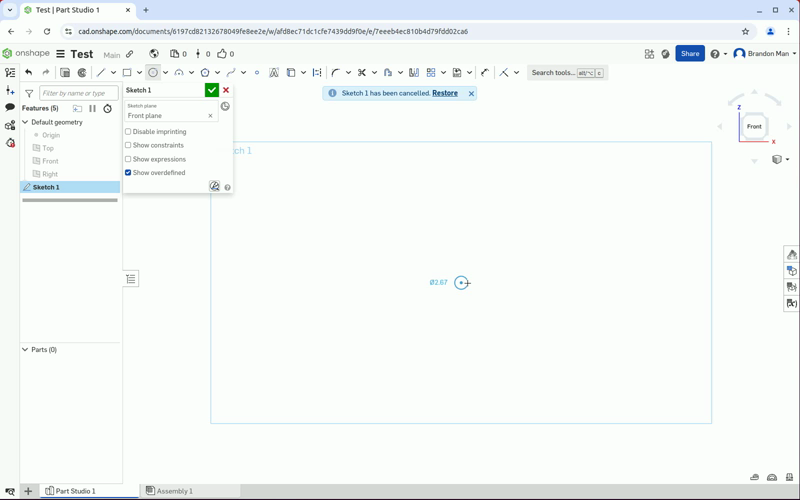
click(467, 282)
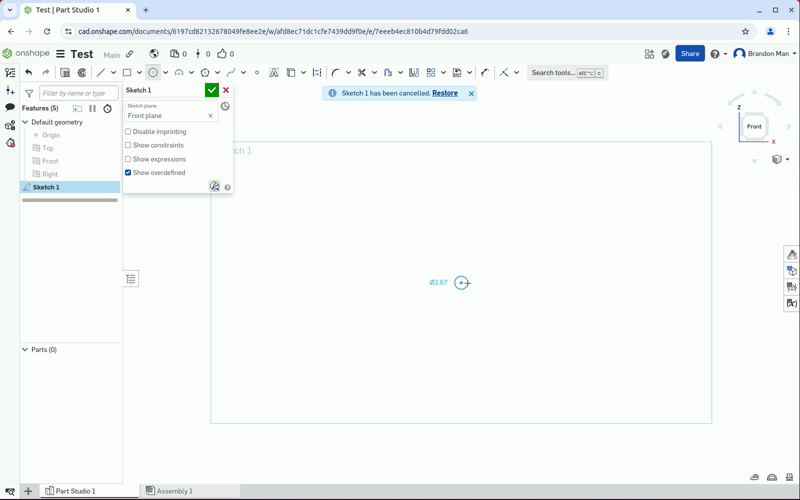
key(esc)
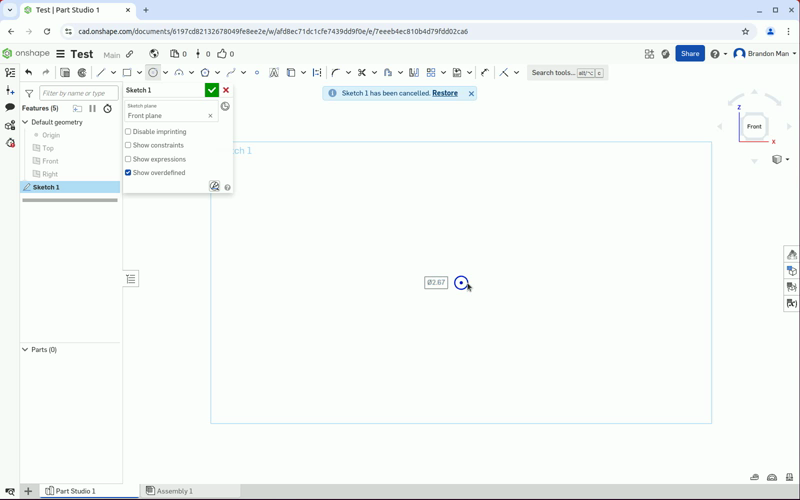
mouse_move(466, 282)
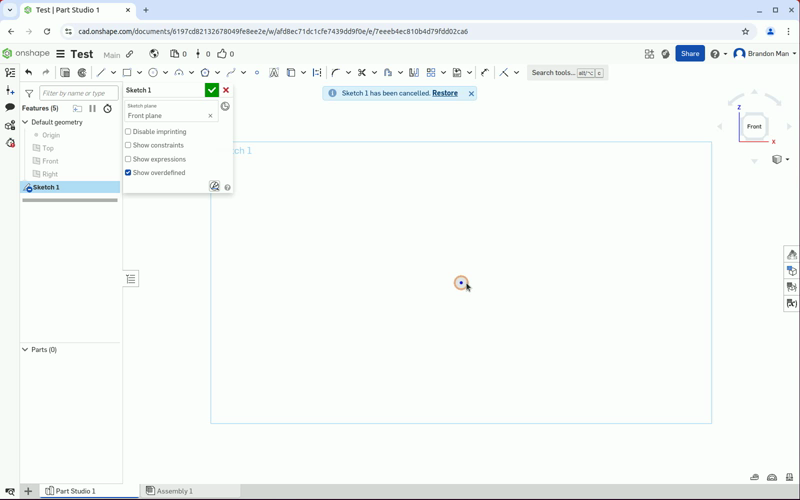
scroll(6)
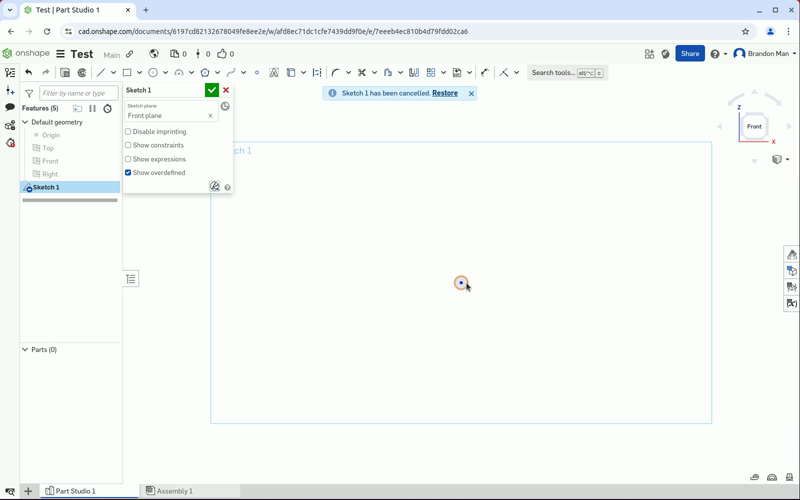
scroll(6)
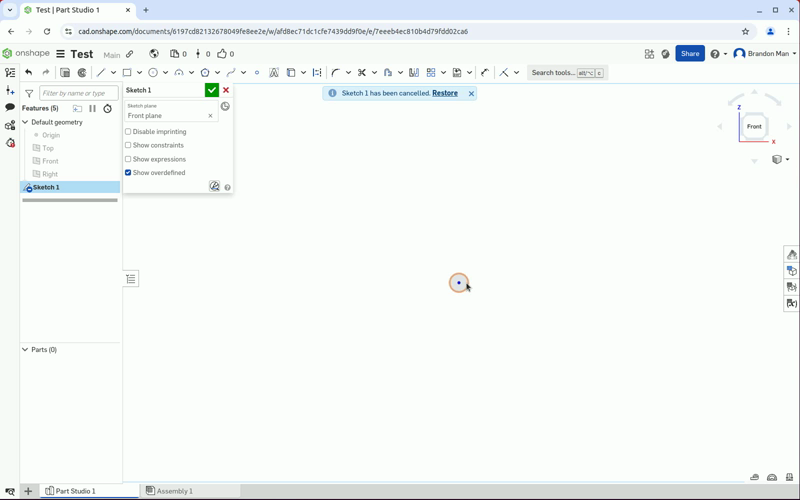
scroll(6)
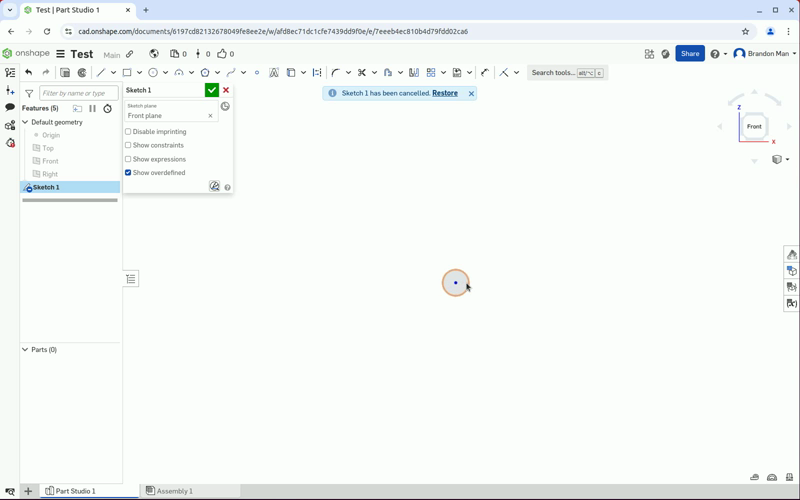
scroll(6)
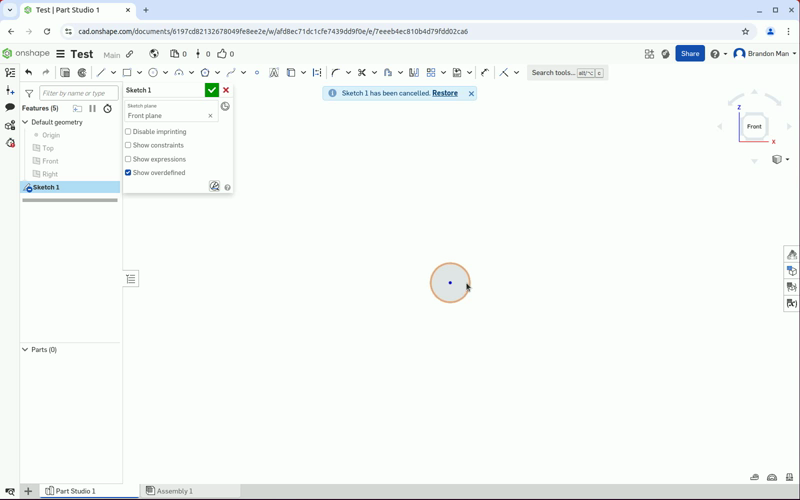
scroll(6)
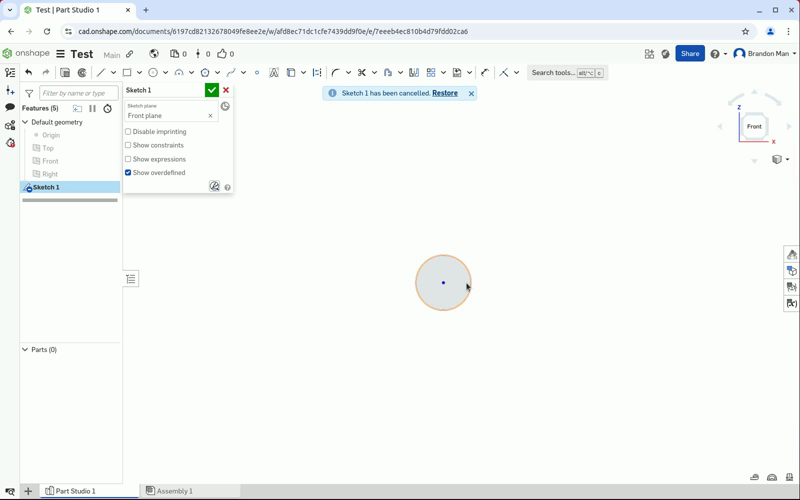
scroll(6)
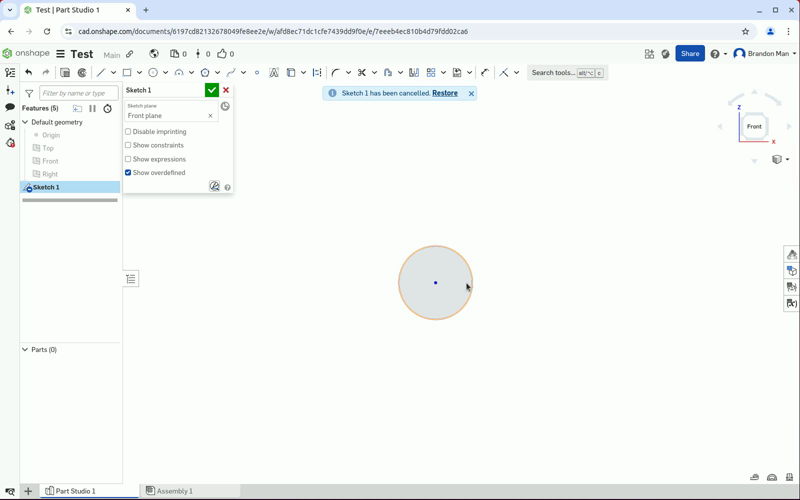
scroll(6)
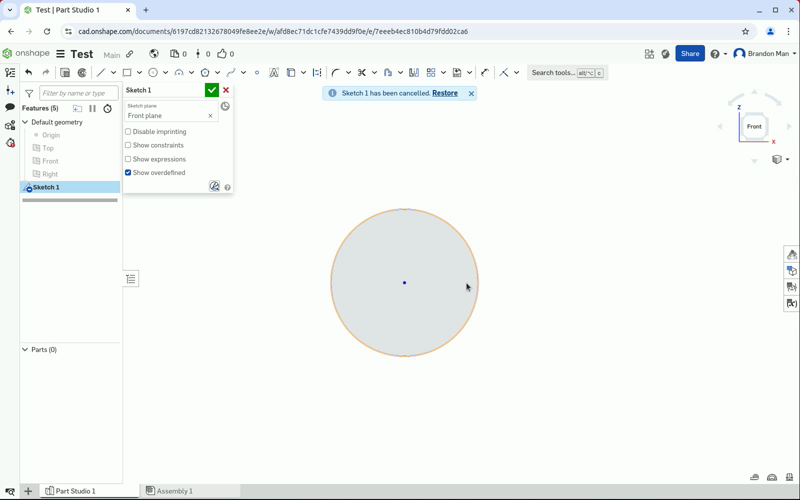
click(466, 282)
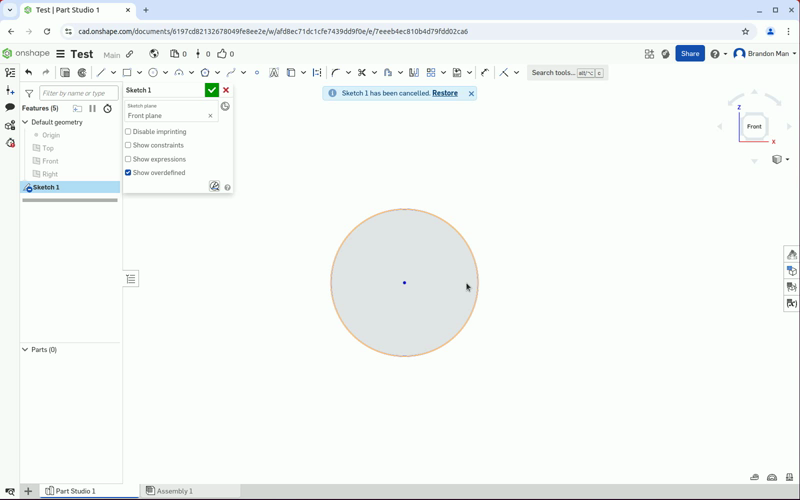
scroll(-6)
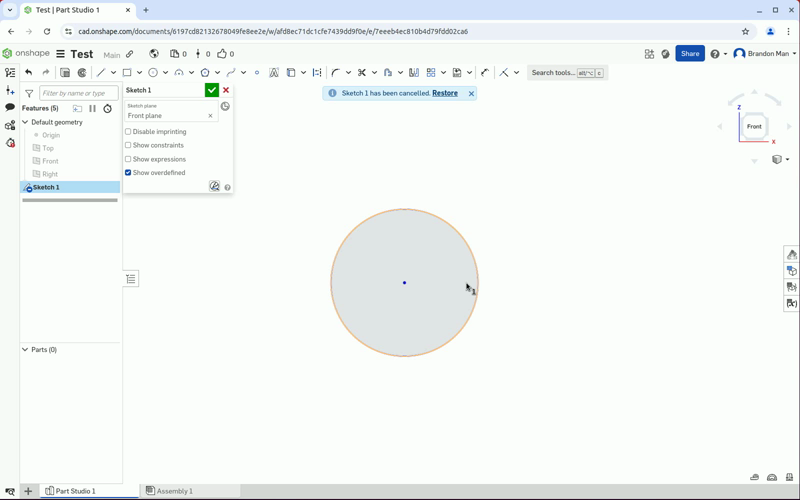
scroll(-6)
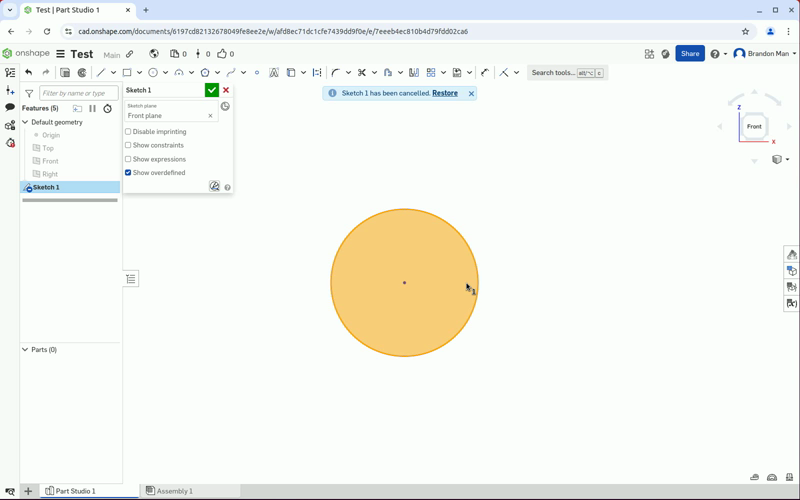
scroll(-6)
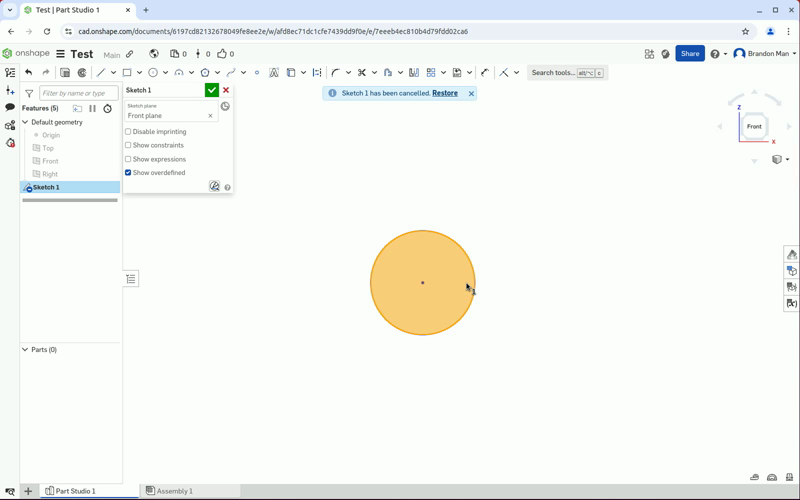
scroll(-6)
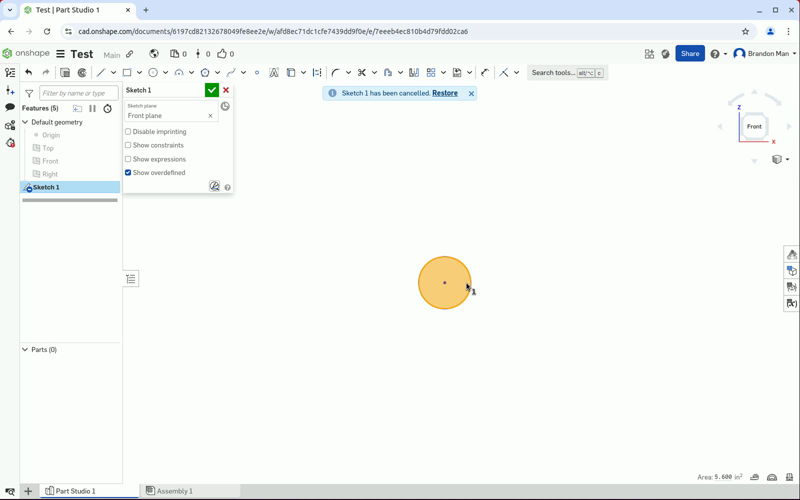
scroll(-6)
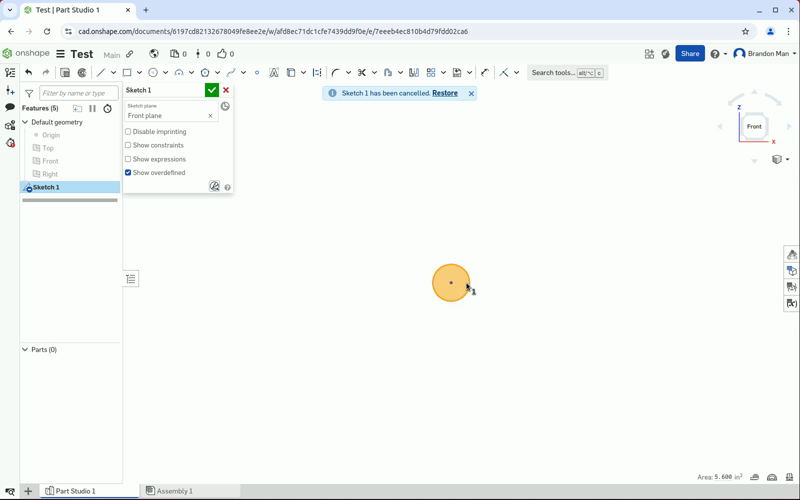
scroll(-6)
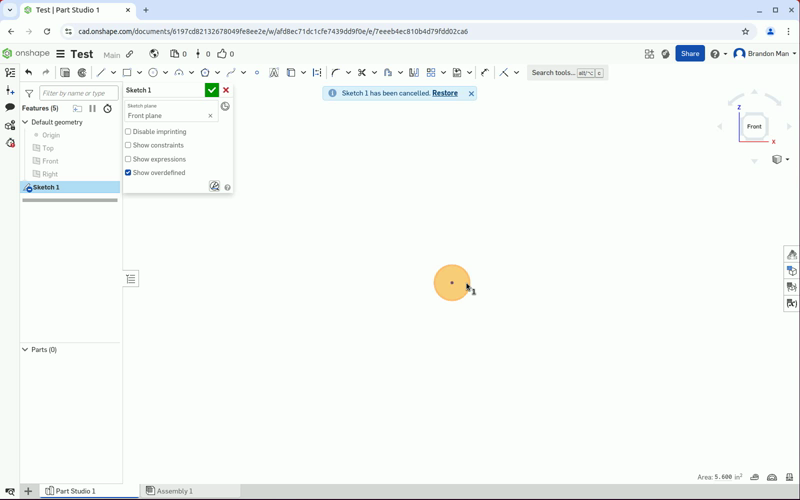
scroll(-6)
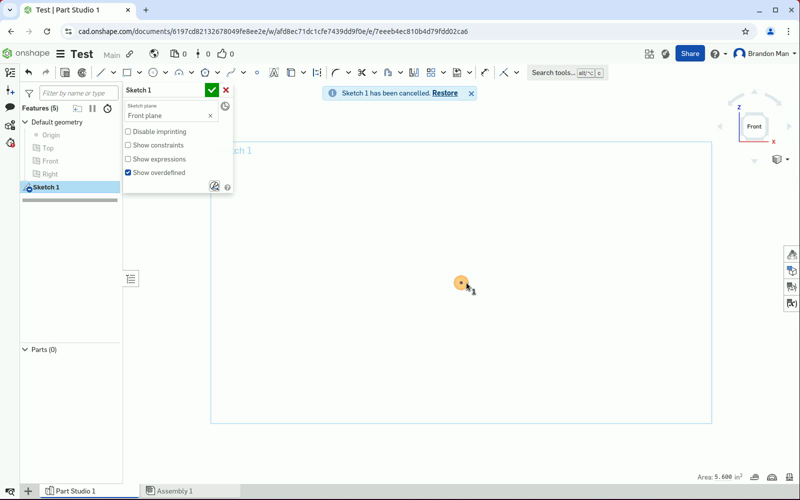
mouse_move(73, 352)
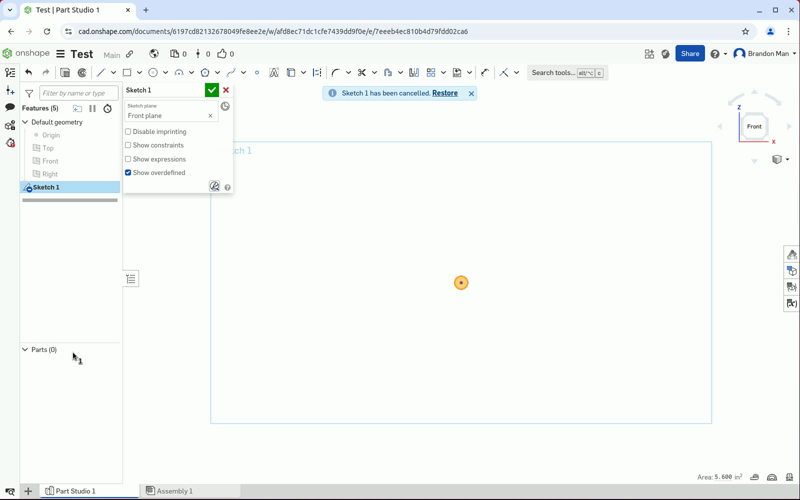
key(shift+y)
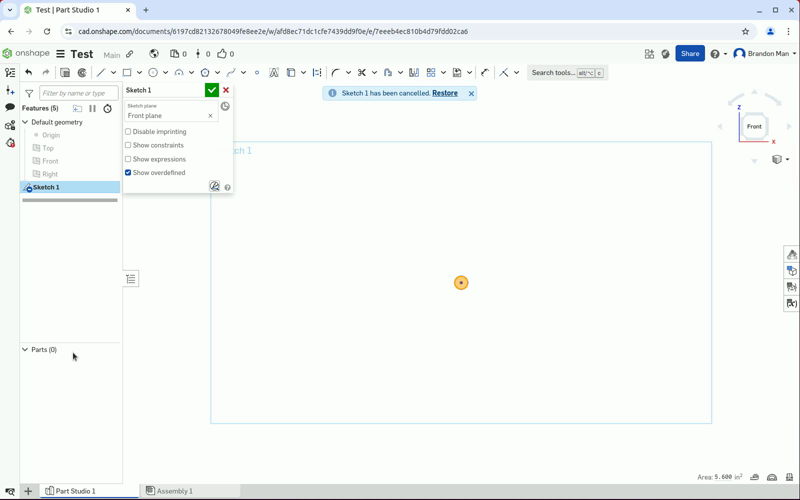
key(shift+e)
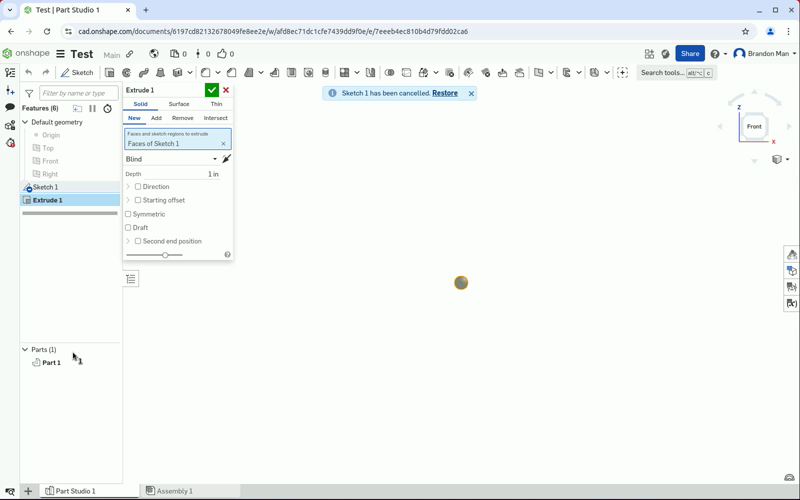
mouse_move(143, 106)
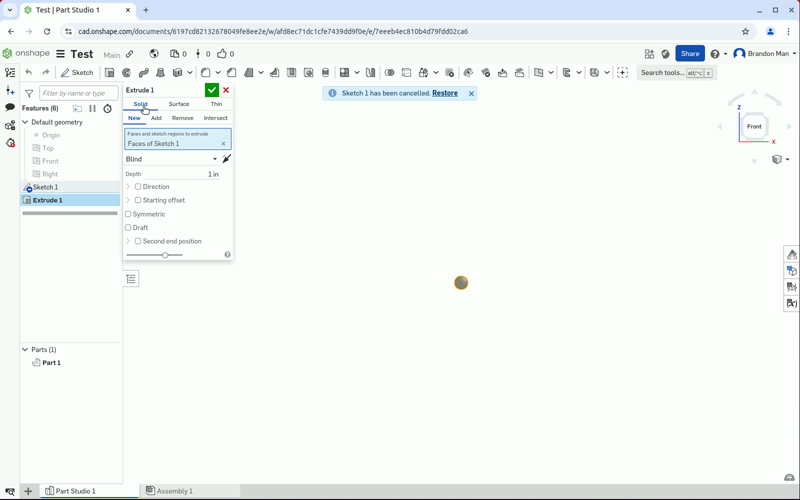
click(143, 106)
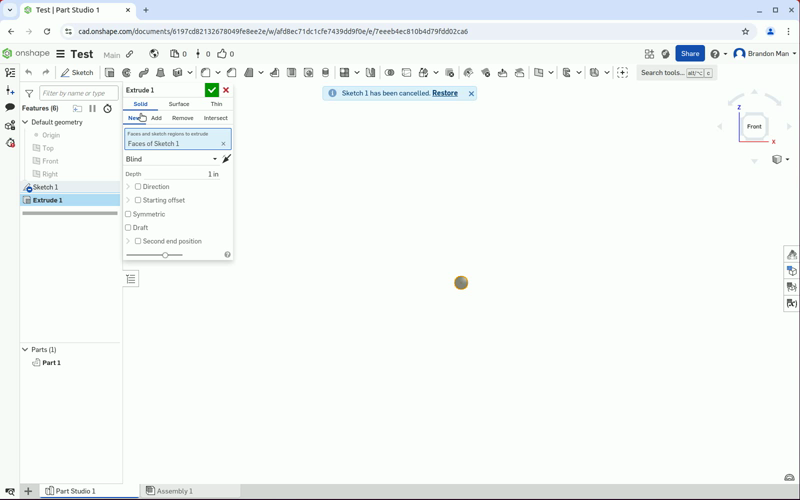
mouse_move(137, 120)
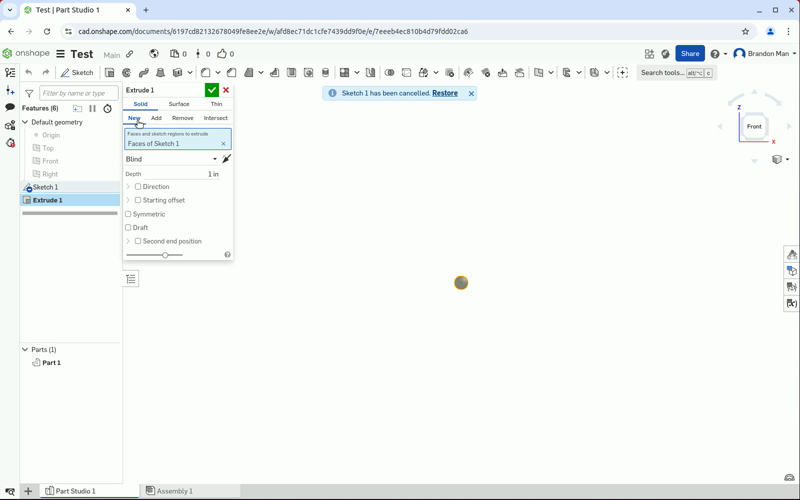
click(137, 120)
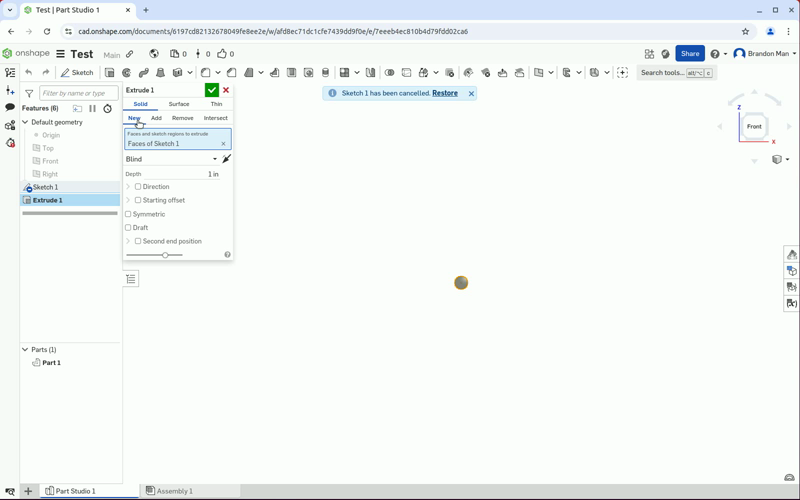
key(tab, 4)
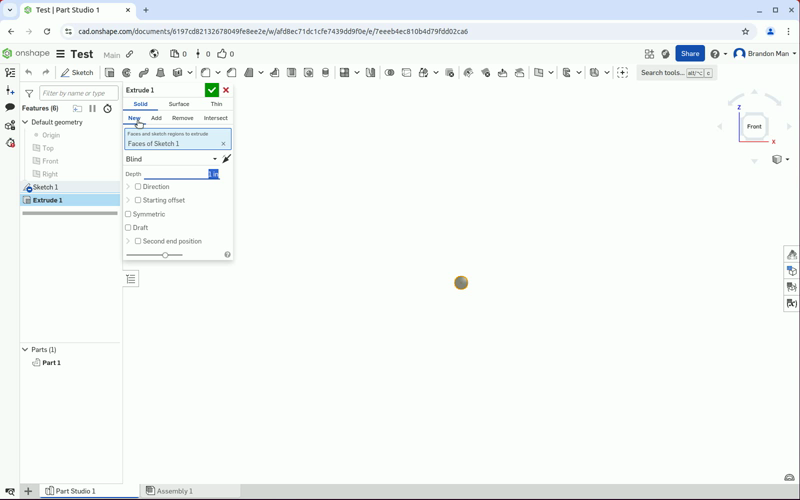
text(46.216)
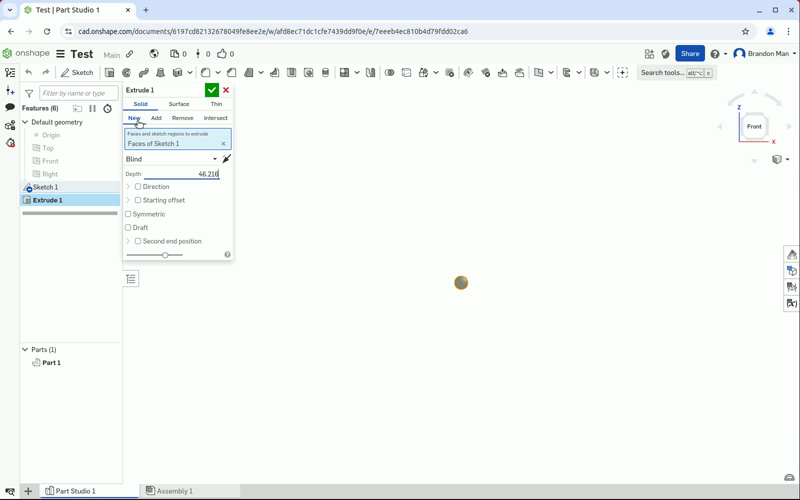
key(tab, 3)
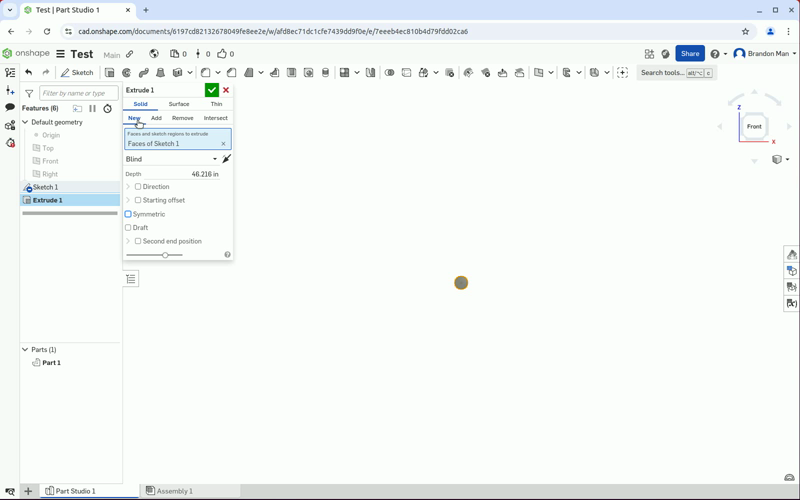
key(space)
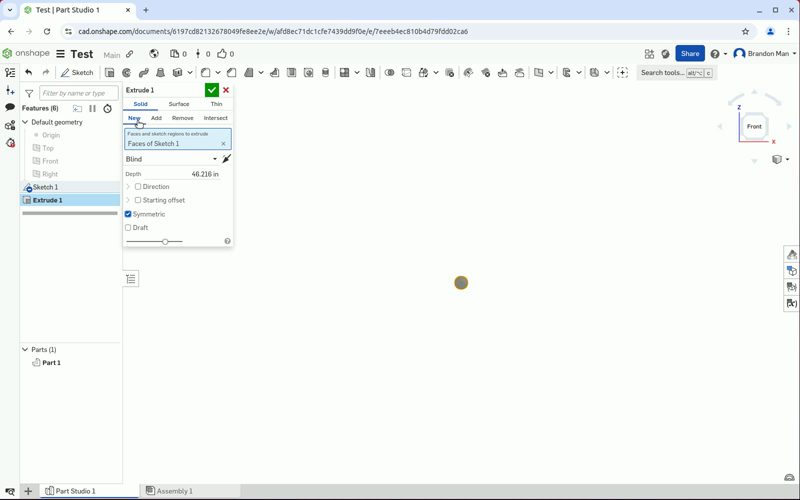
key(enter)
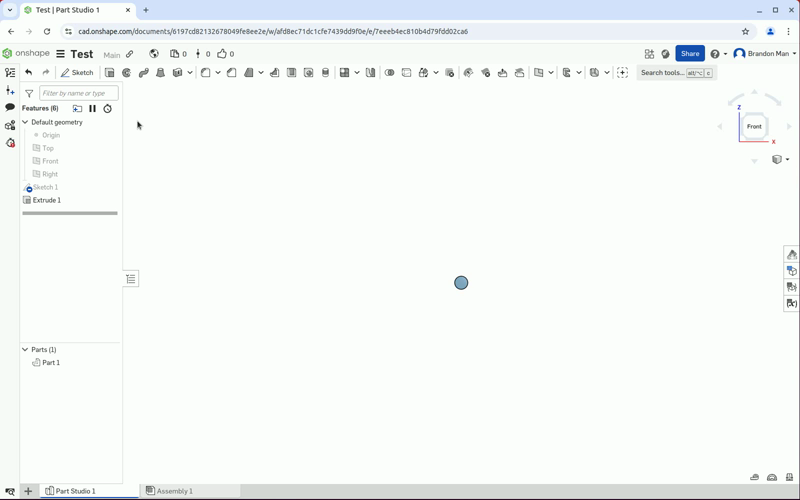
key(shift+h)
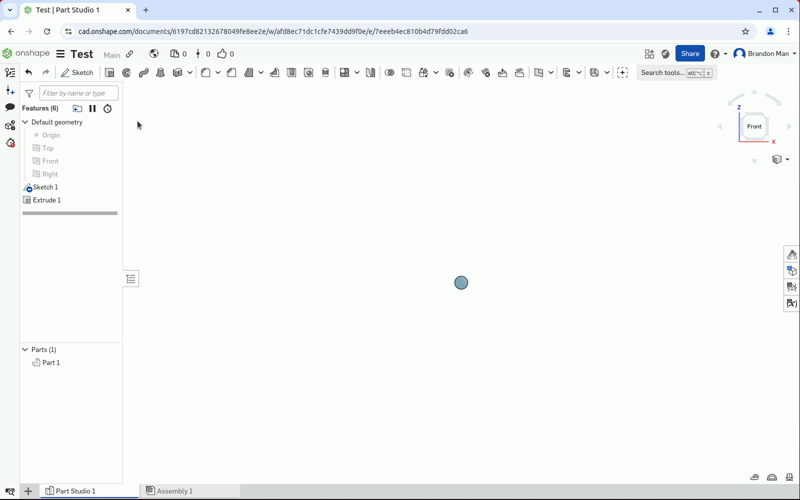
key(shift+h)
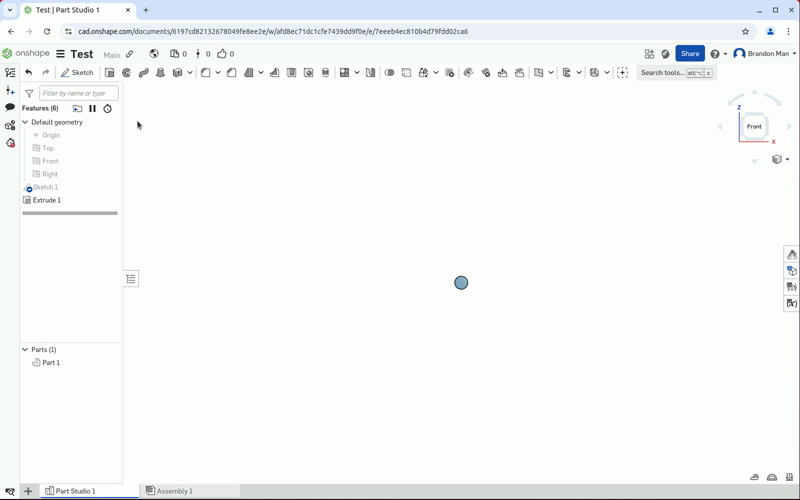
mouse_move(73, 189)
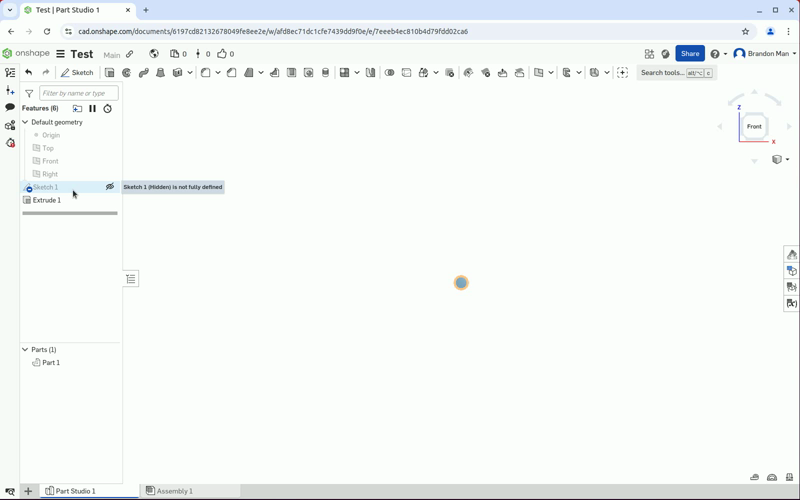
click(73, 189)
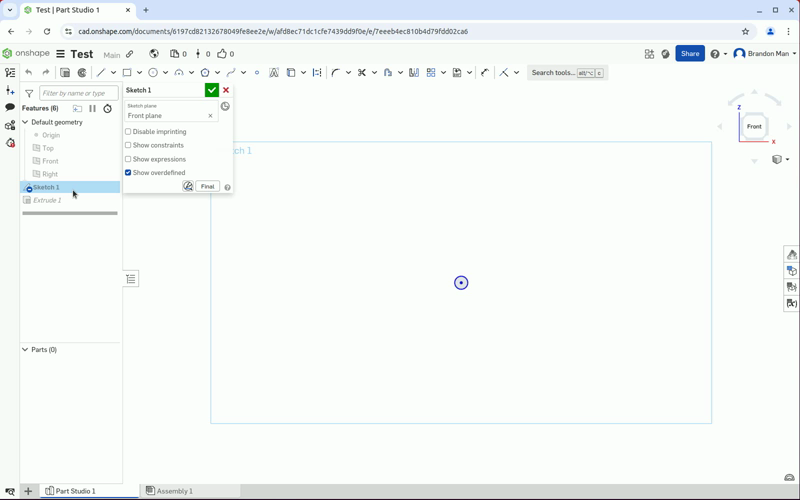
mouse_move(229, 92)
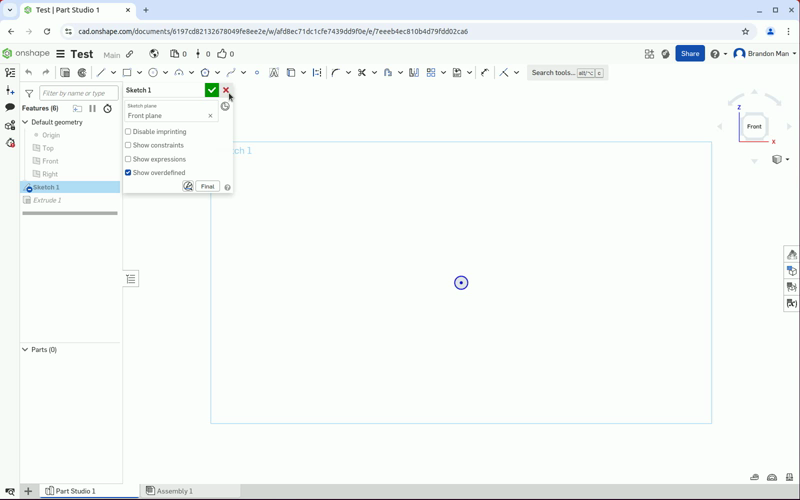
click(229, 92)
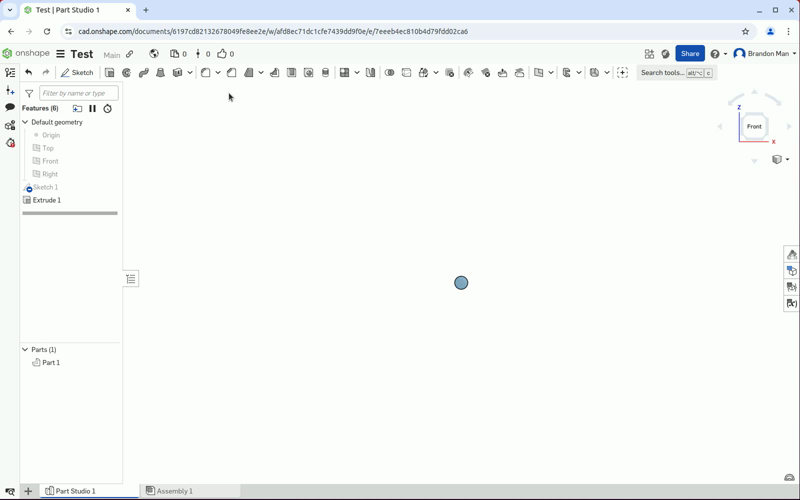
mouse_move(73, 352)
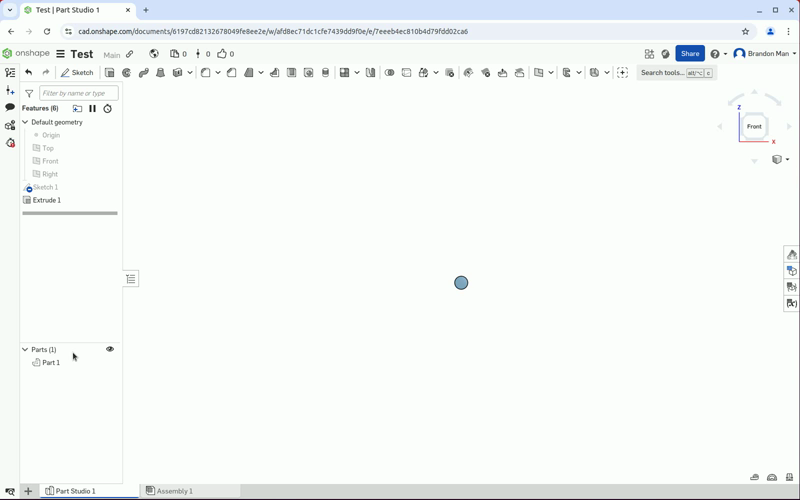
key(y)
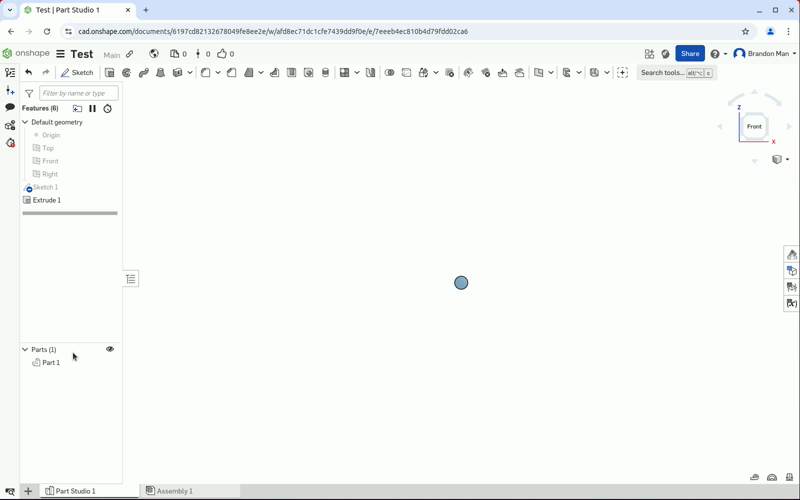
key(shift+p)
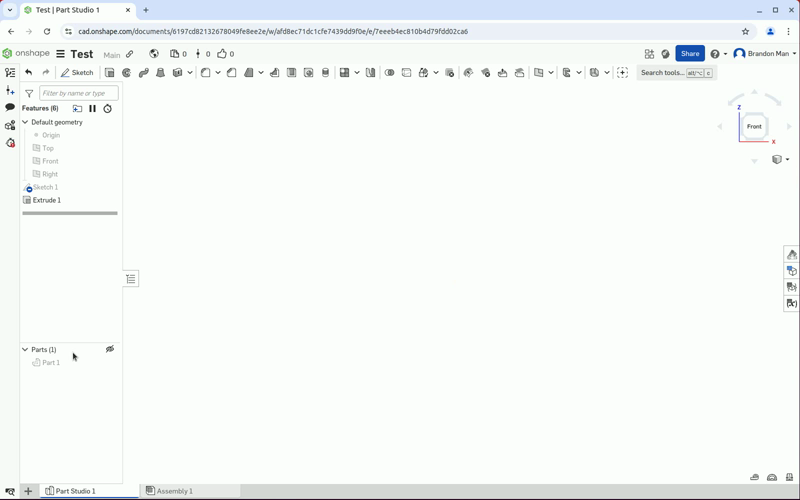
key(space)
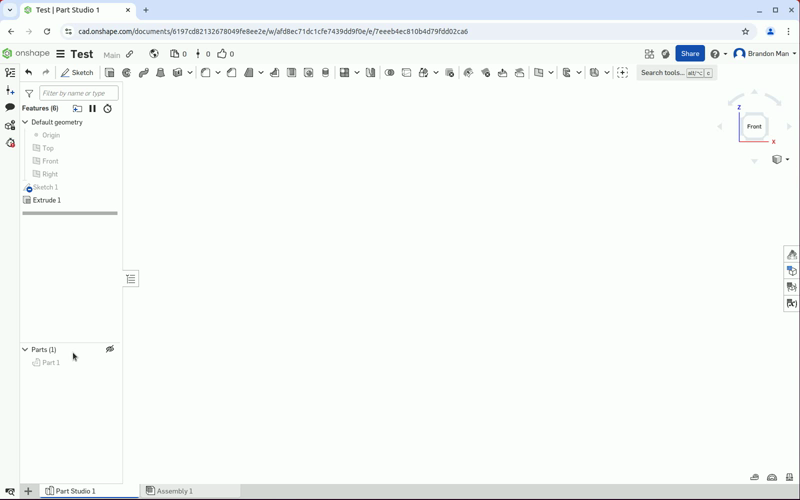
key_down(shift)
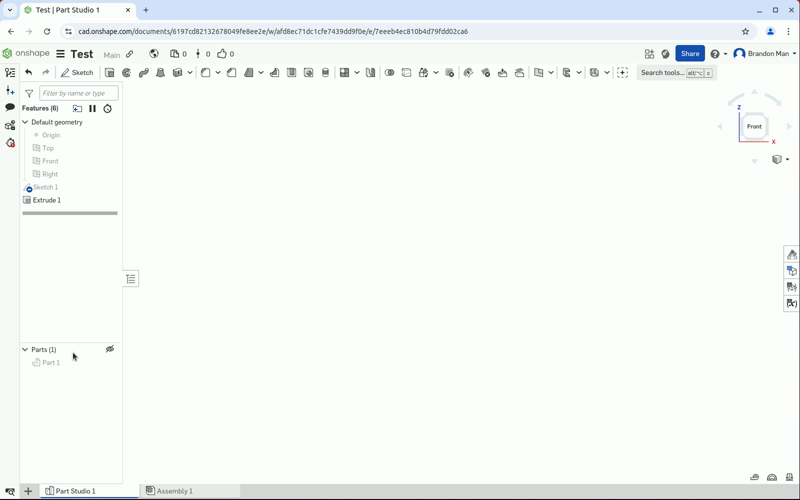
key(down)
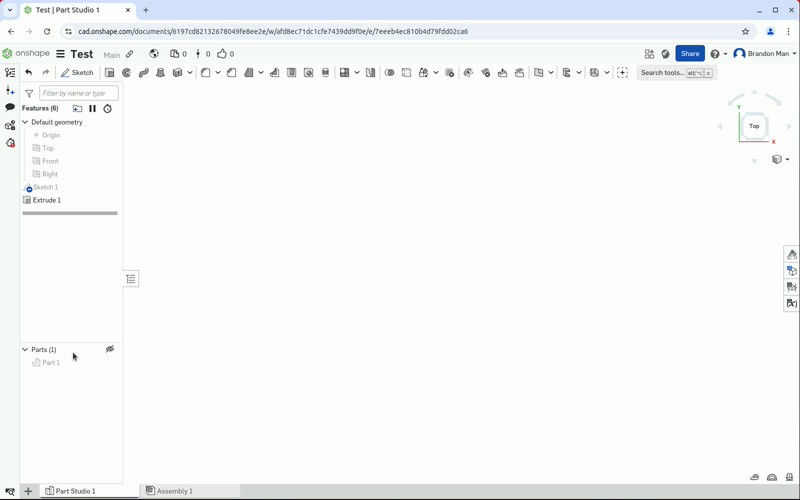
key_up(shift)
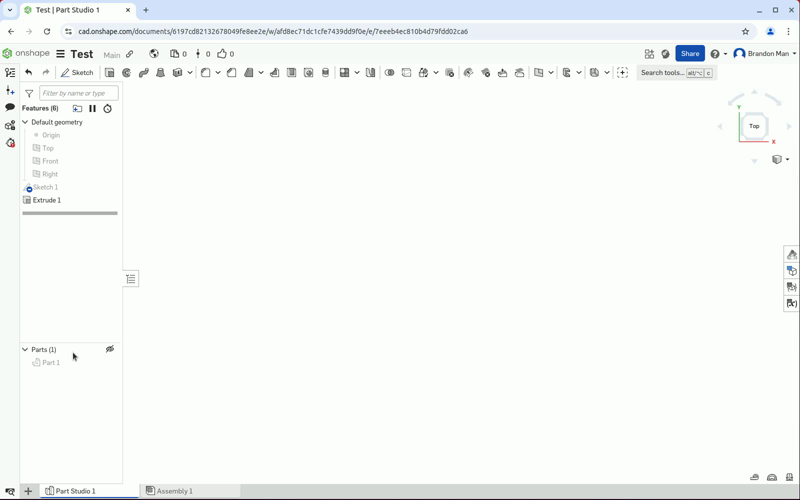
mouse_move(73, 352)
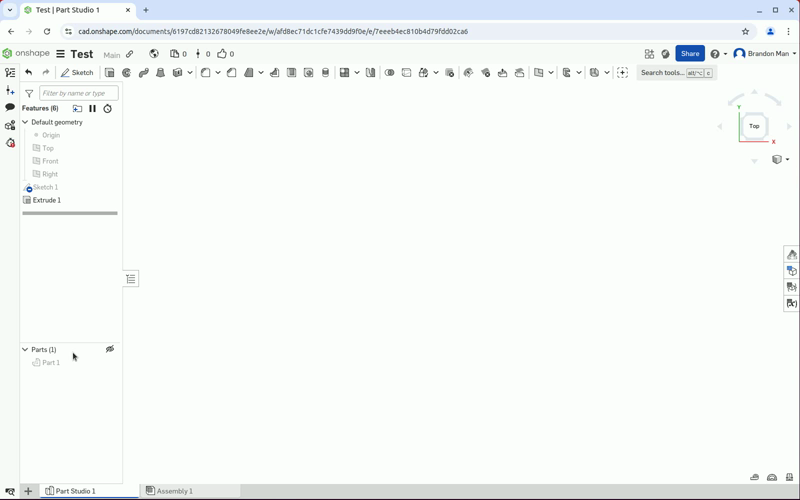
key(shift+y)
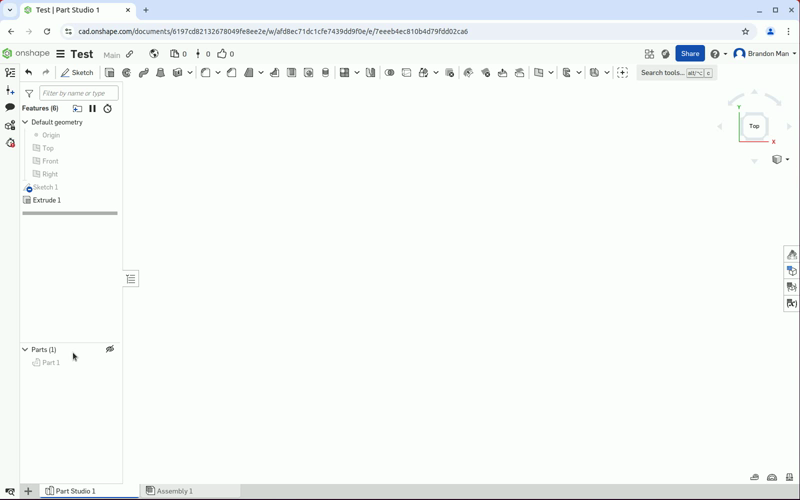
key(shift+s)
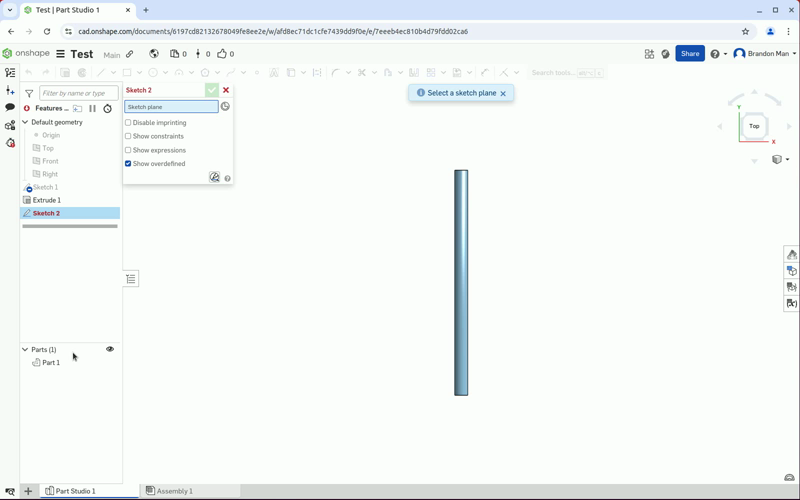
mouse_move(73, 150)
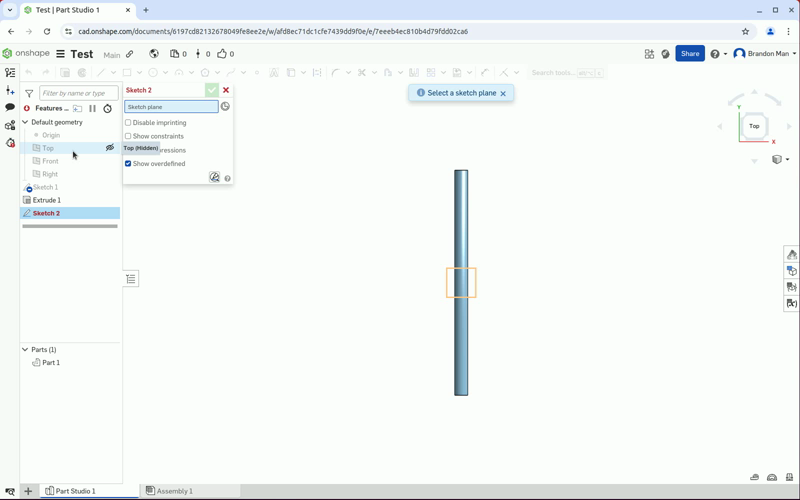
click(73, 150)
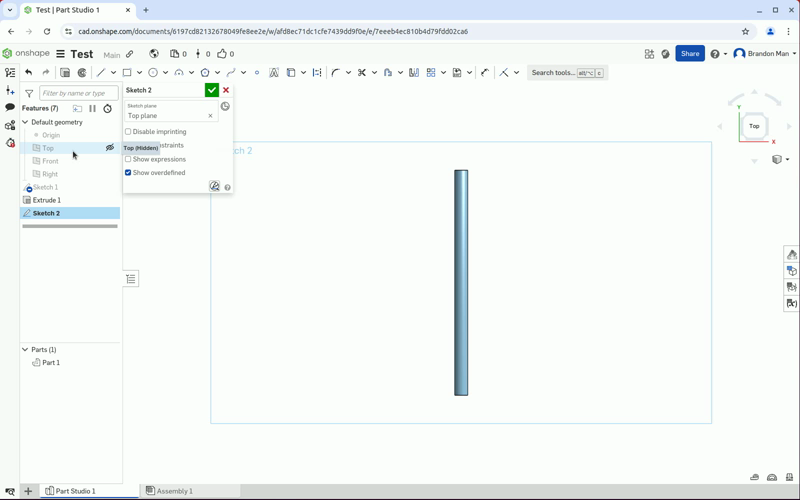
mouse_move(73, 352)
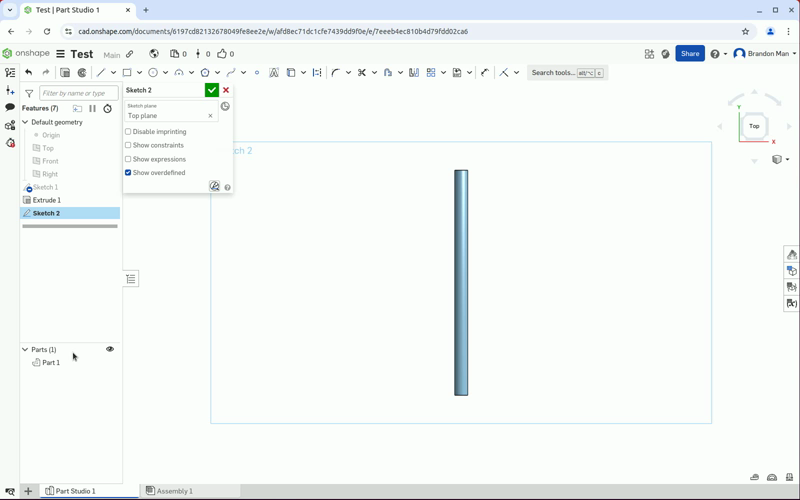
key(y)
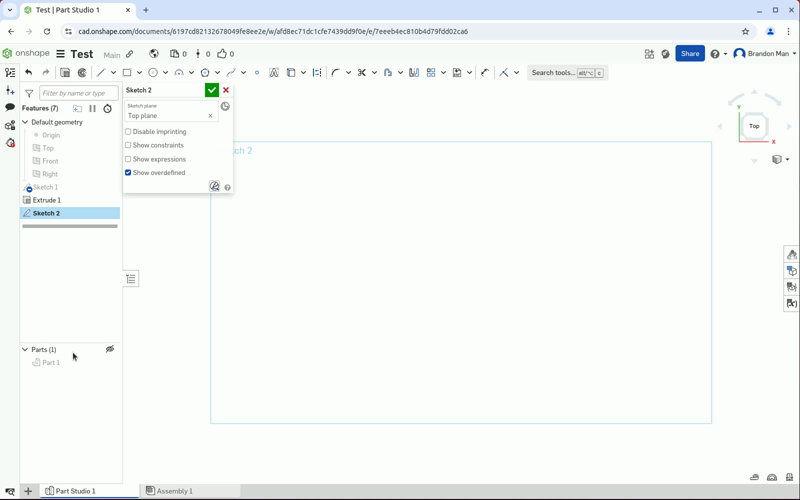
key(c)
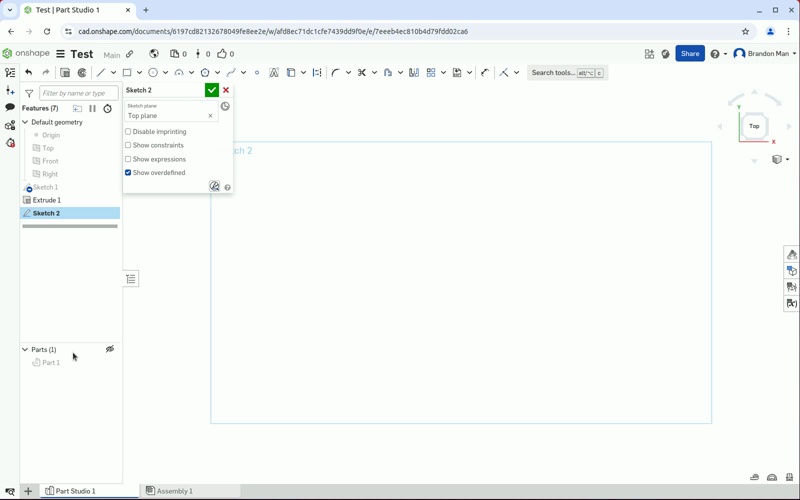
key_down(shift)
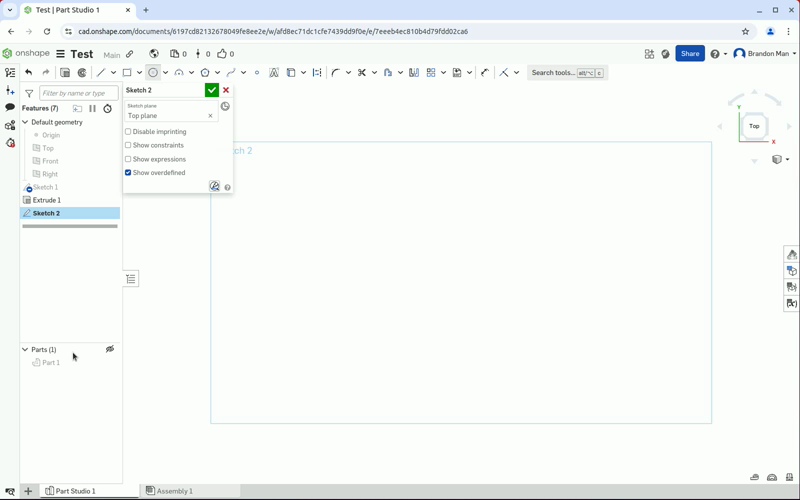
mouse_move(461, 282)
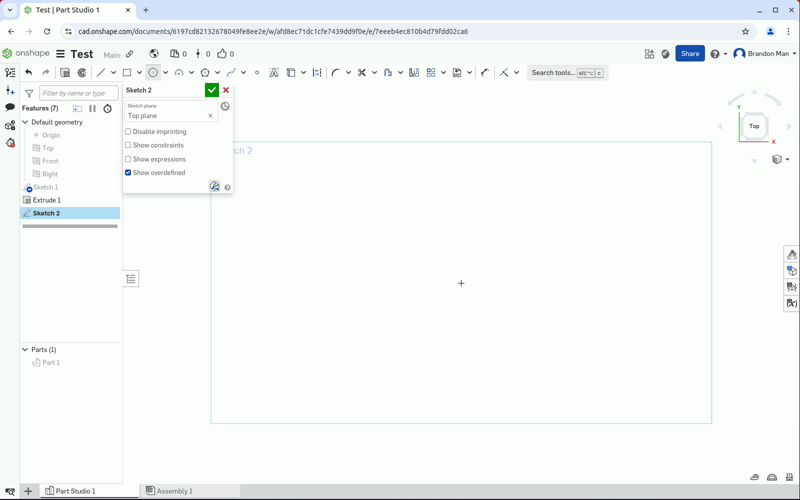
click(461, 282)
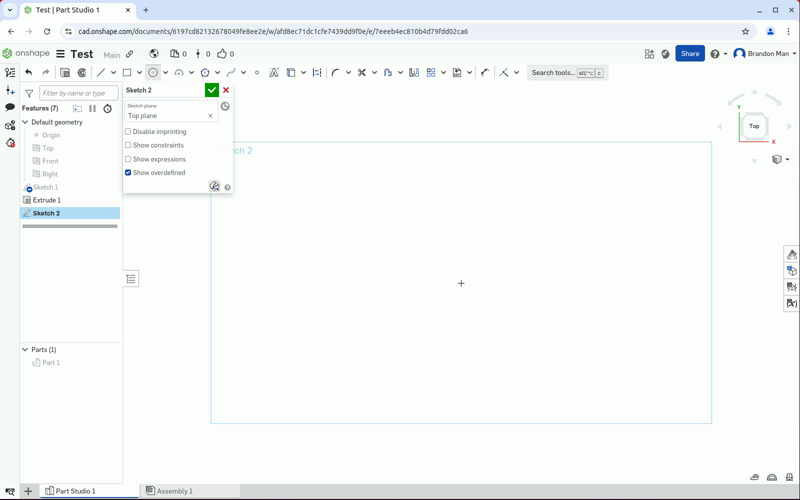
key_up(shift)
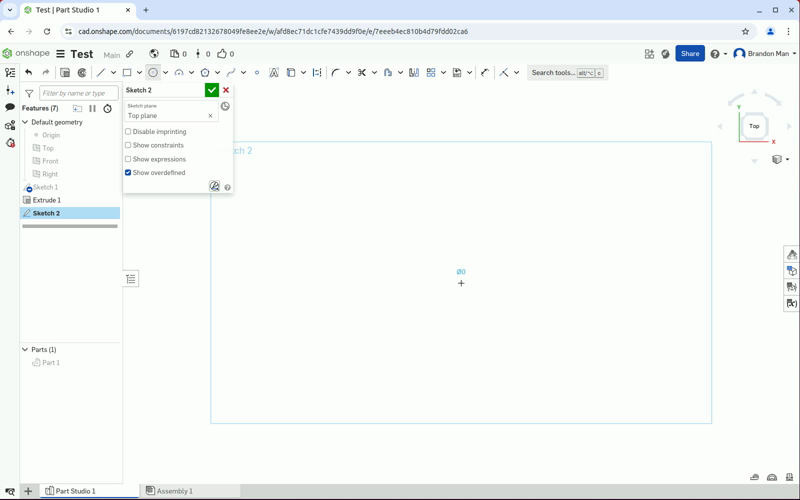
mouse_move(465, 282)
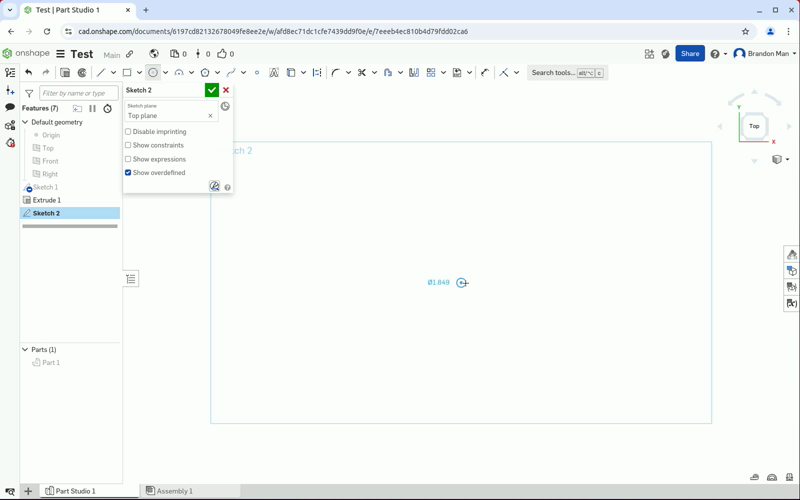
click(465, 282)
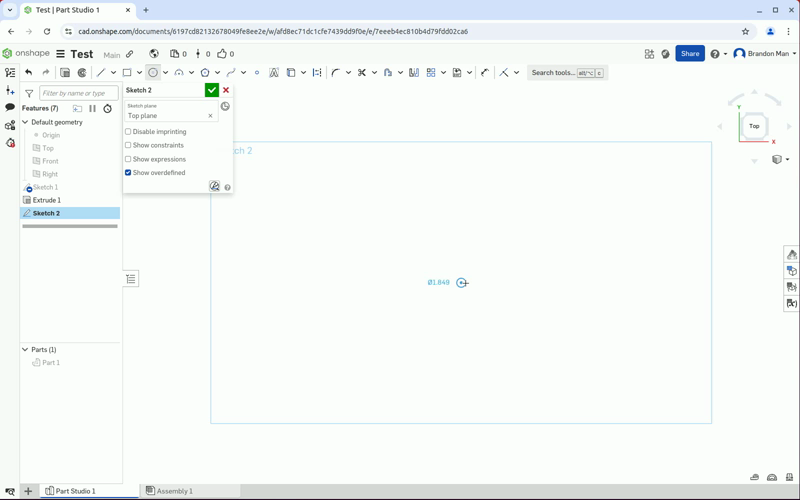
key(esc)
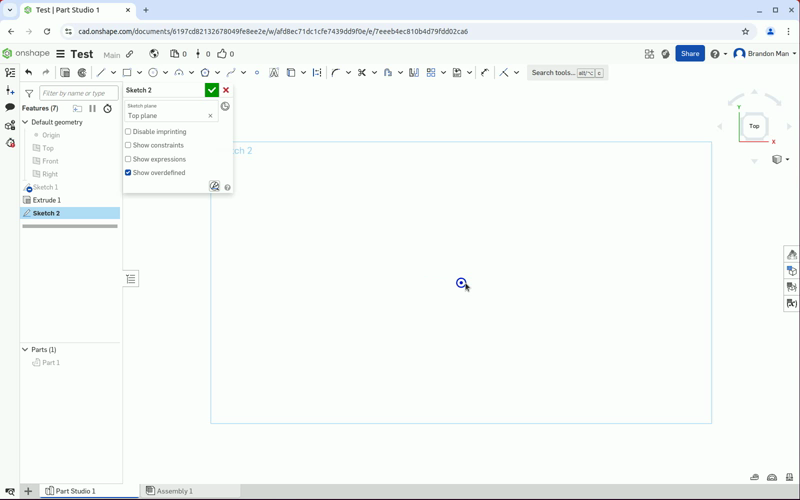
mouse_move(462, 281)
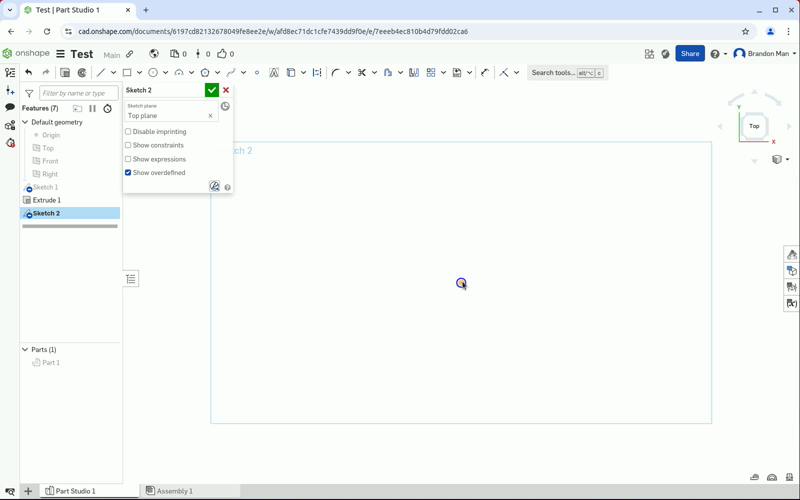
scroll(6)
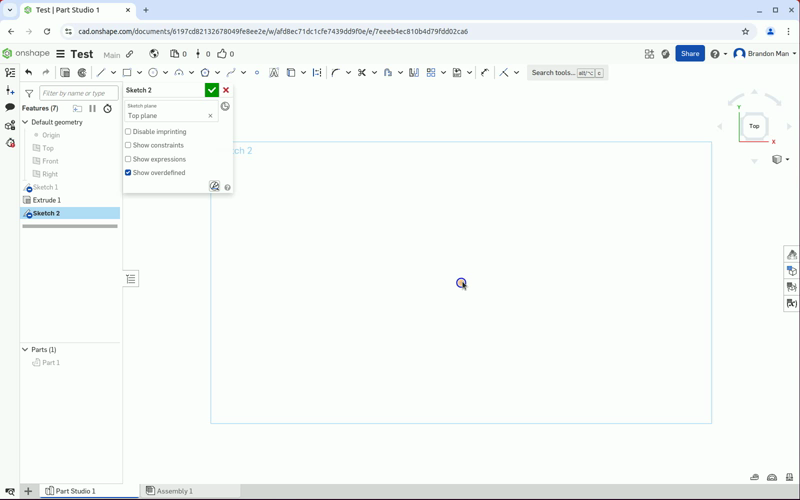
scroll(6)
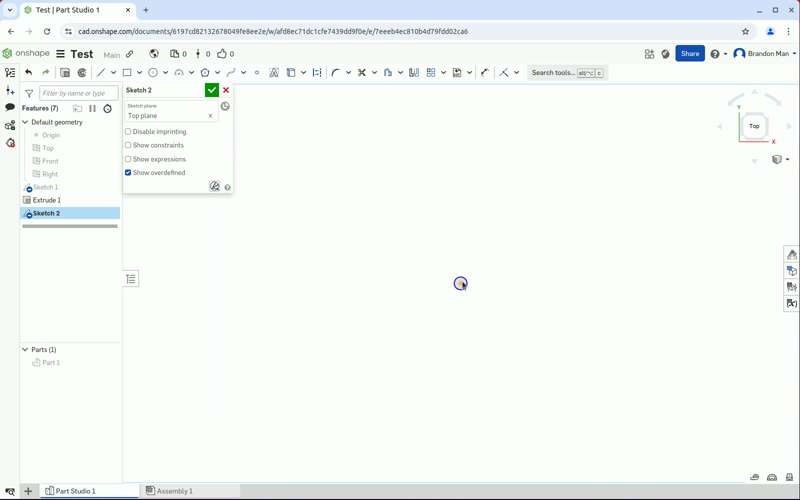
scroll(6)
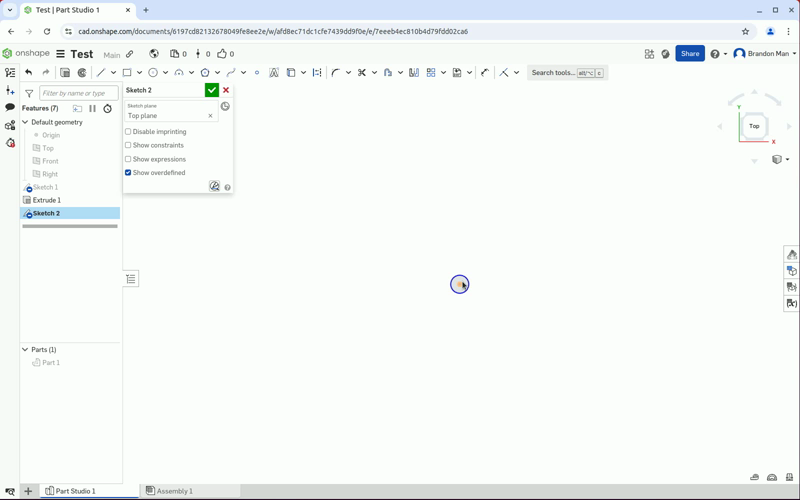
scroll(6)
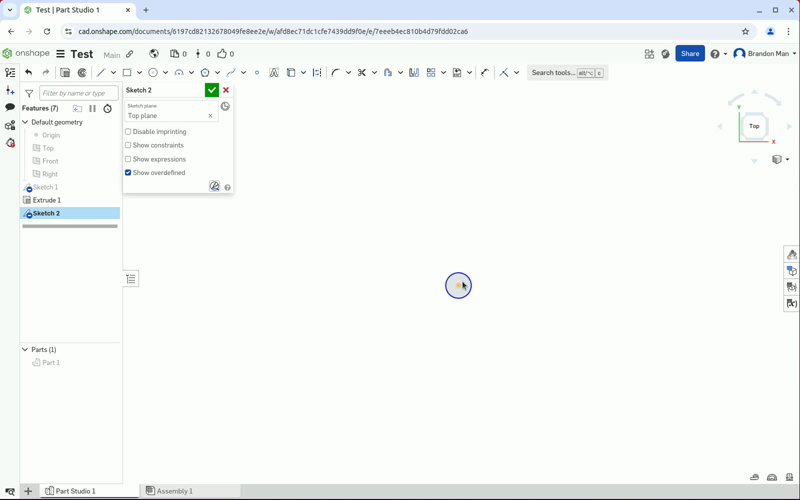
scroll(6)
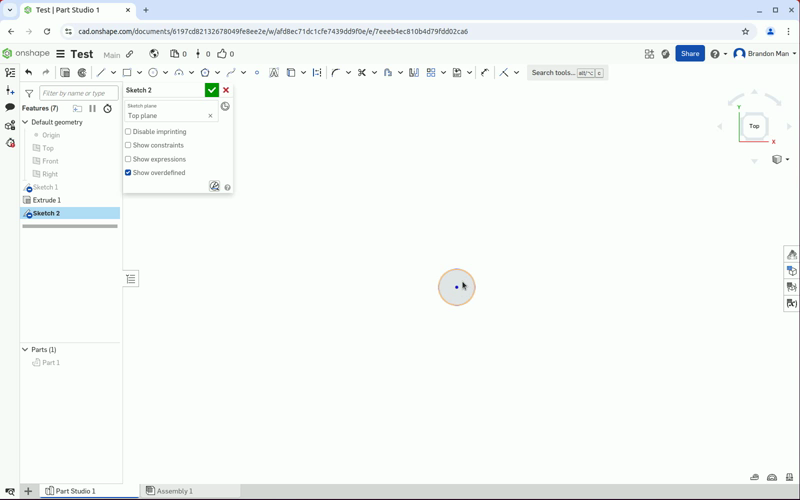
scroll(6)
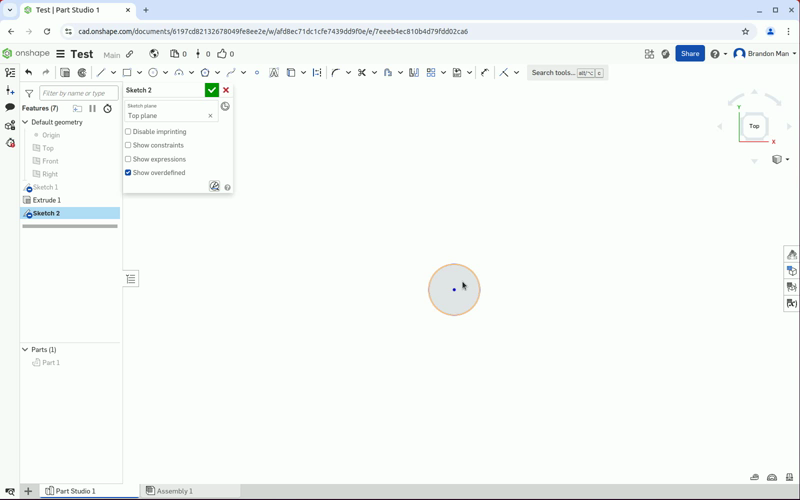
scroll(6)
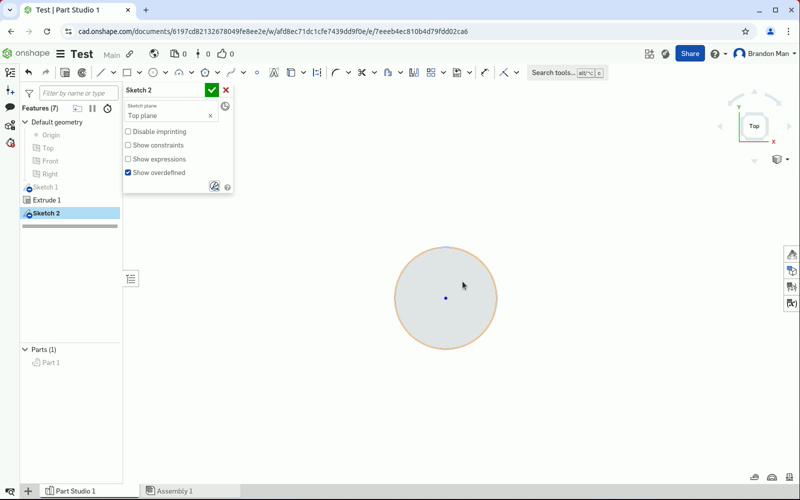
click(462, 281)
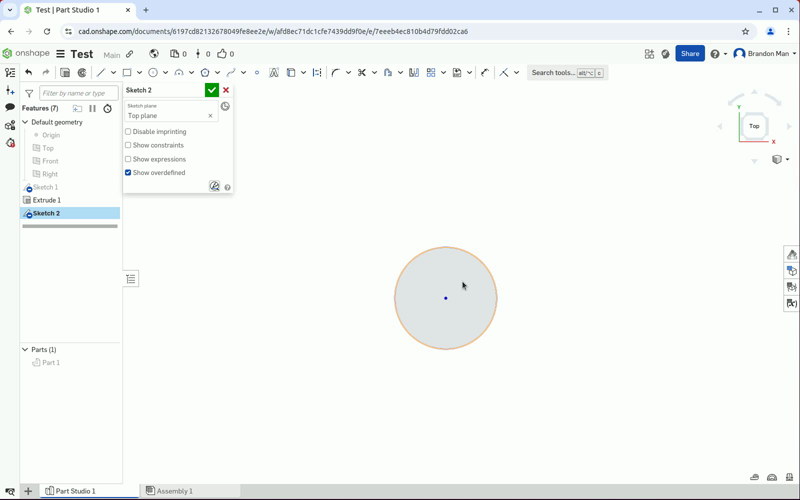
scroll(-6)
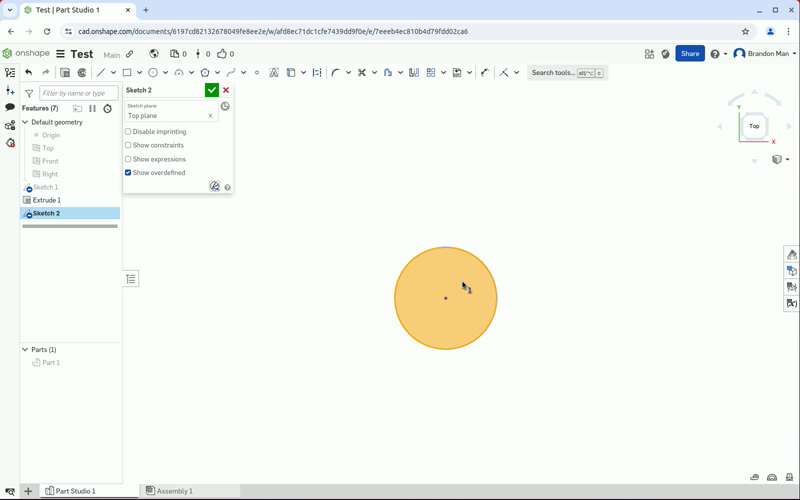
scroll(-6)
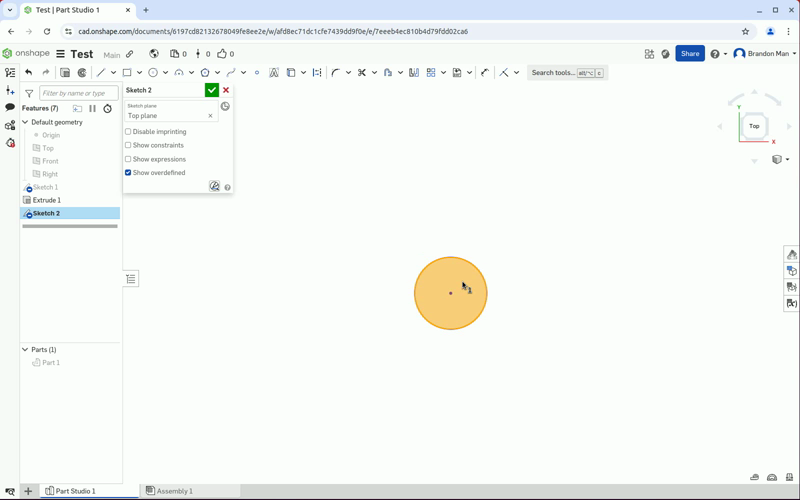
scroll(-6)
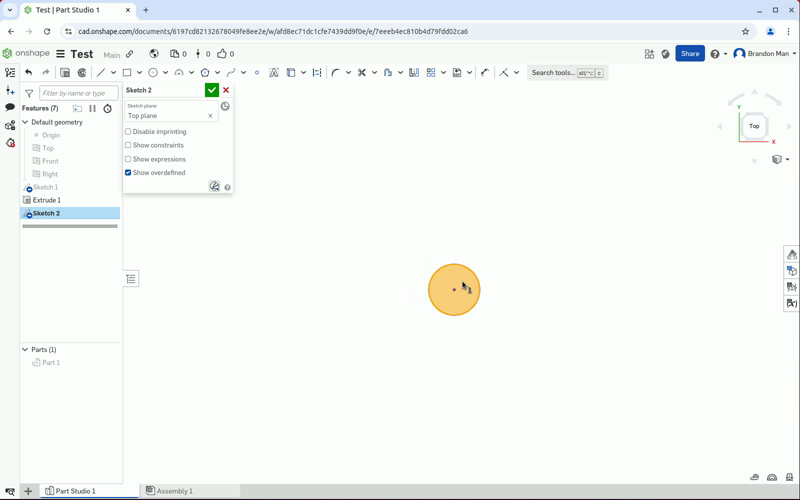
scroll(-6)
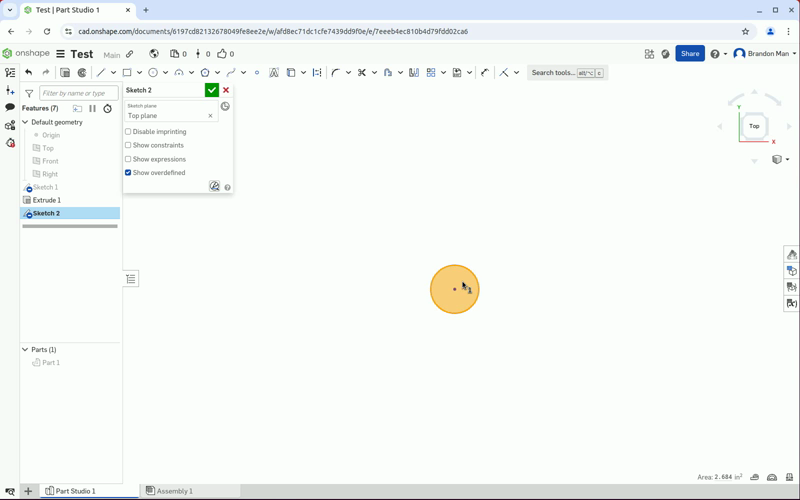
scroll(-6)
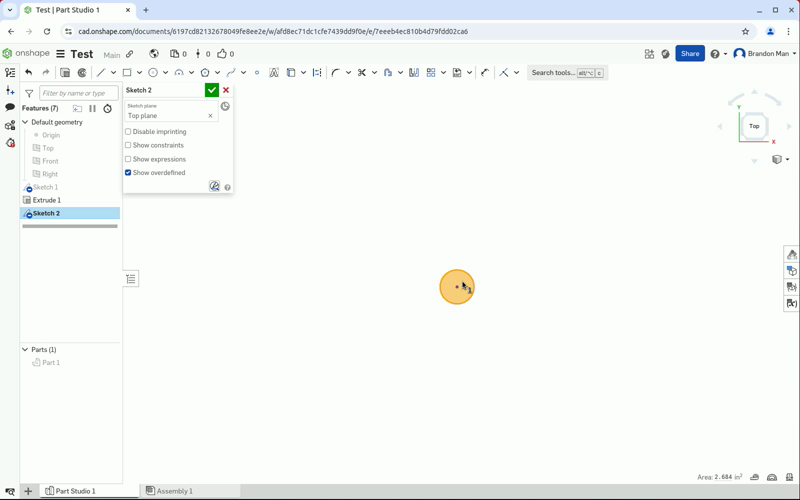
scroll(-6)
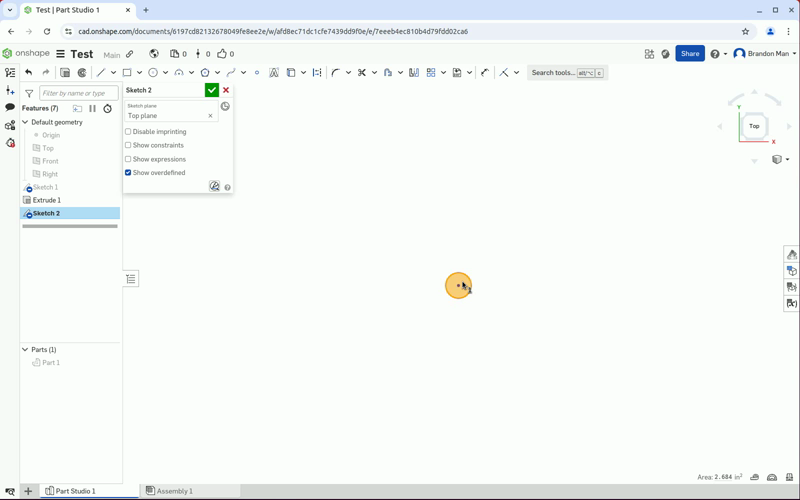
scroll(-6)
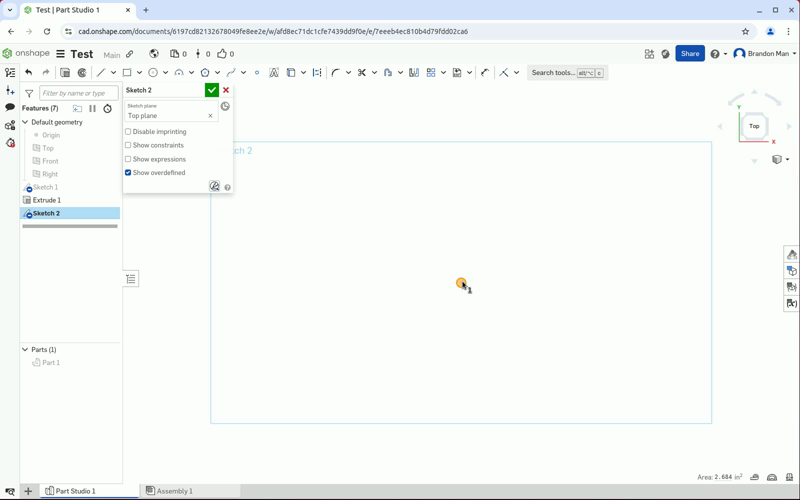
mouse_move(73, 352)
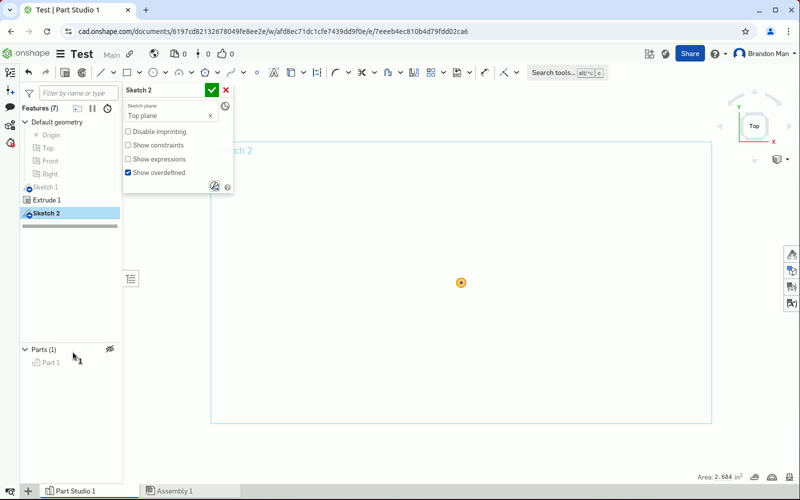
key(shift+y)
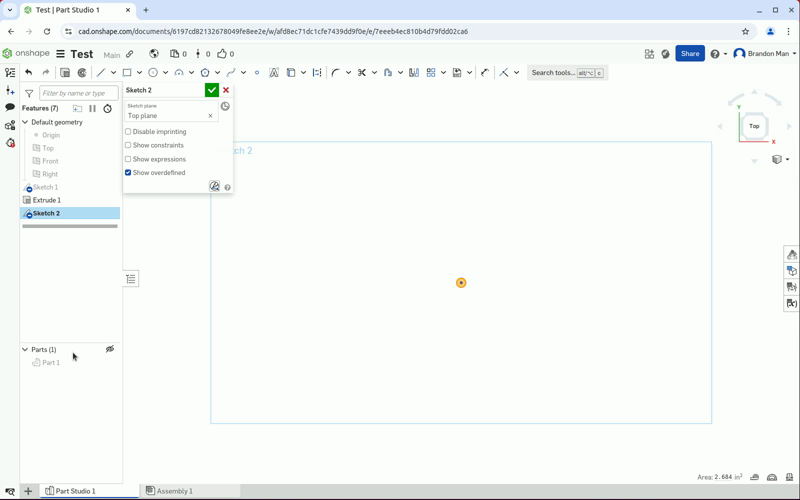
key(shift+e)
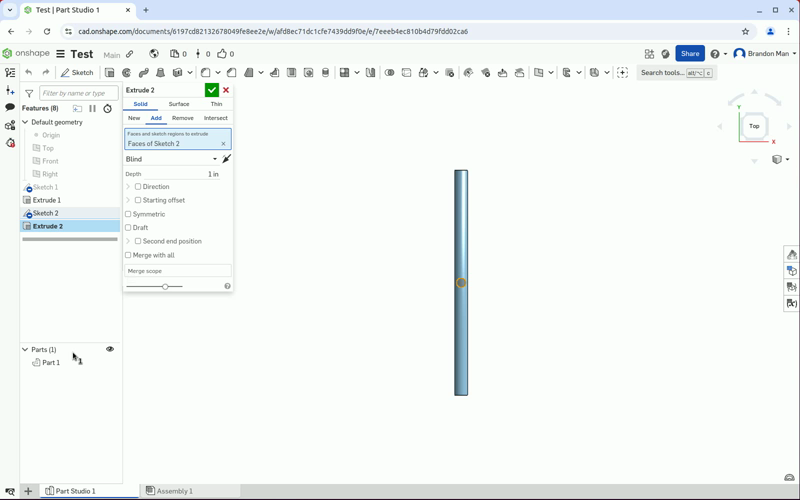
mouse_move(143, 106)
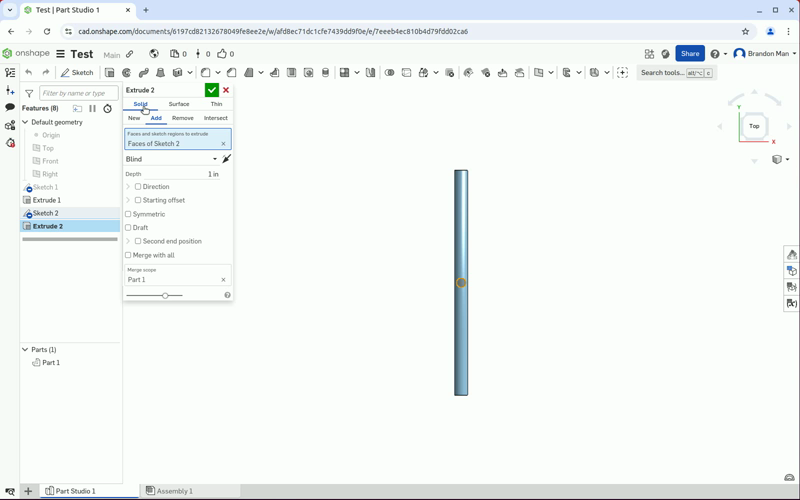
click(143, 106)
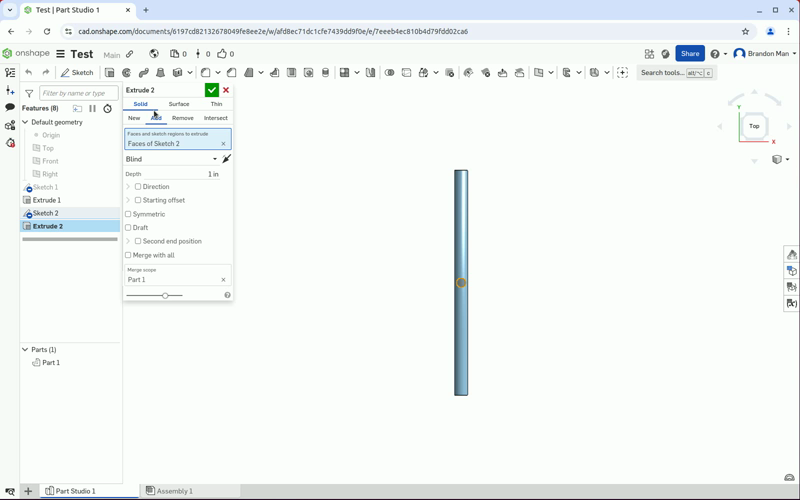
mouse_move(186, 120)
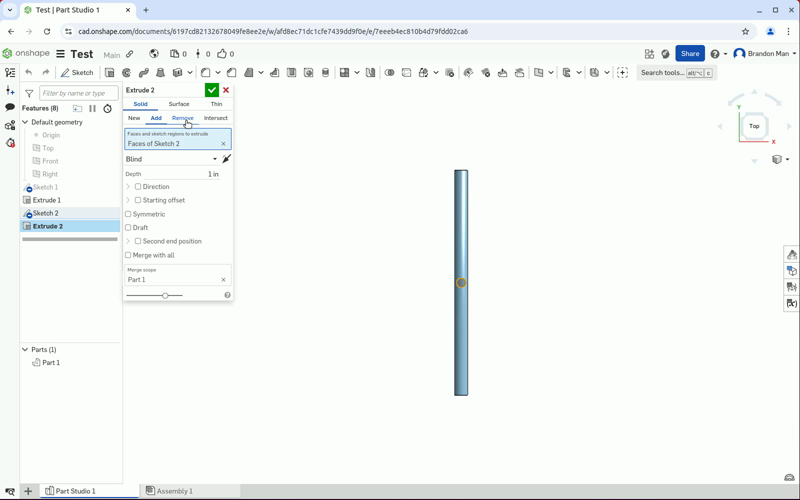
click(186, 120)
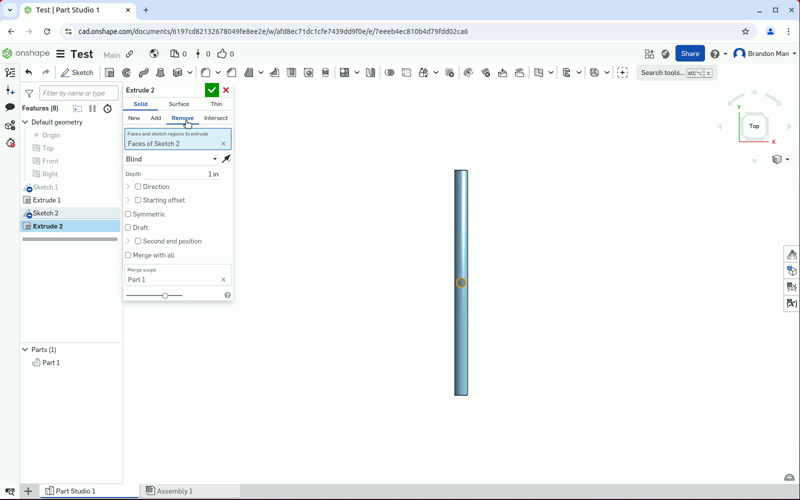
key(tab, 4)
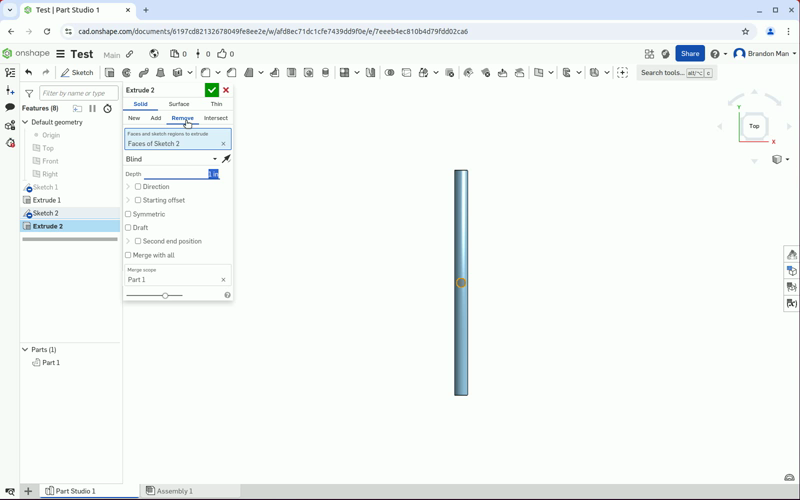
text(7.702)
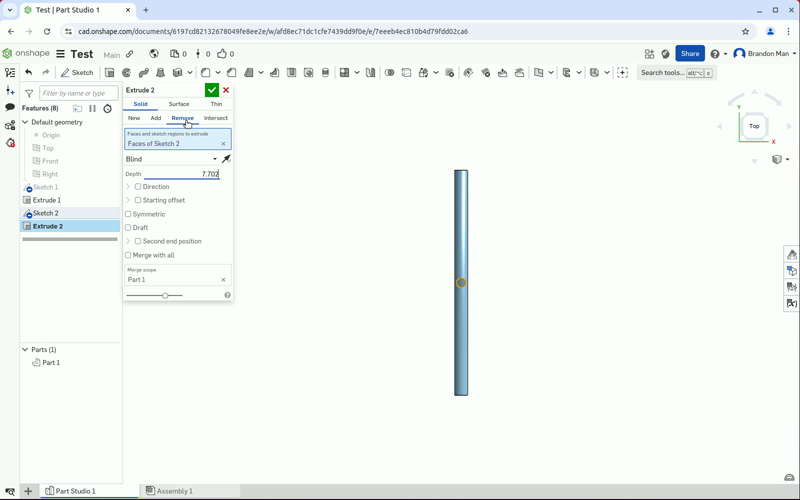
key(tab, 3)
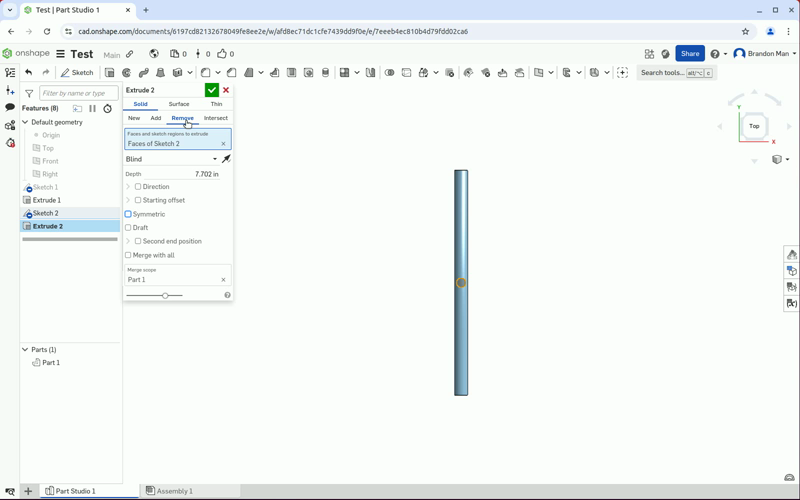
key(space)
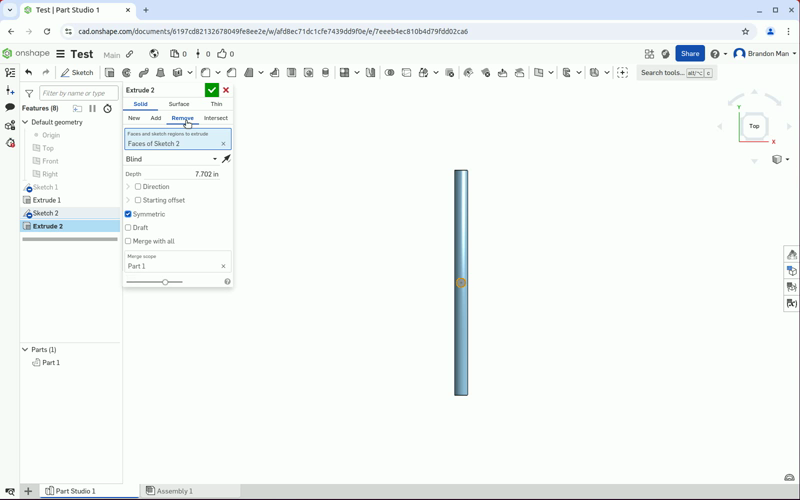
key(tab, 2)
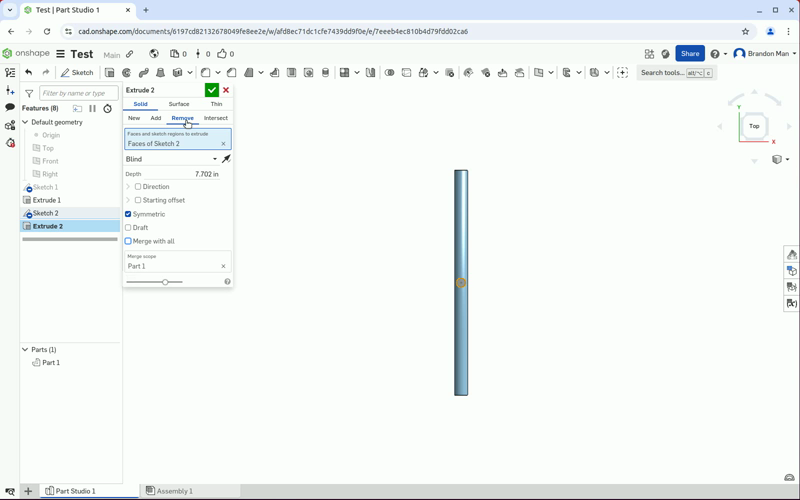
key(space)
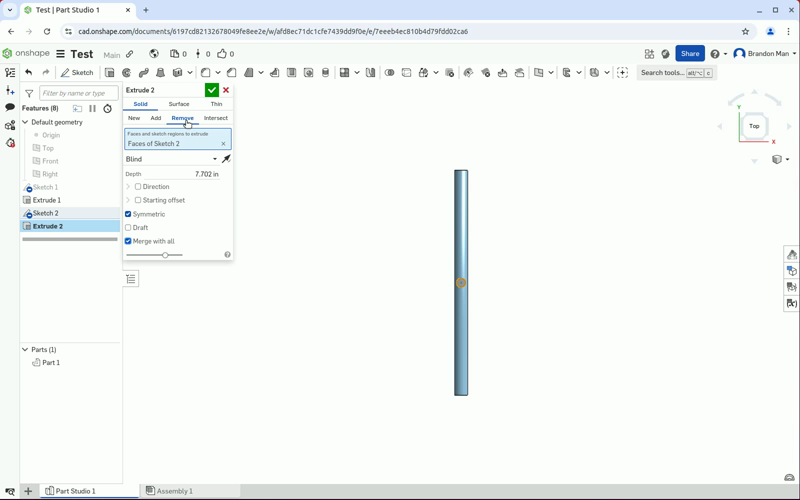
key(enter)
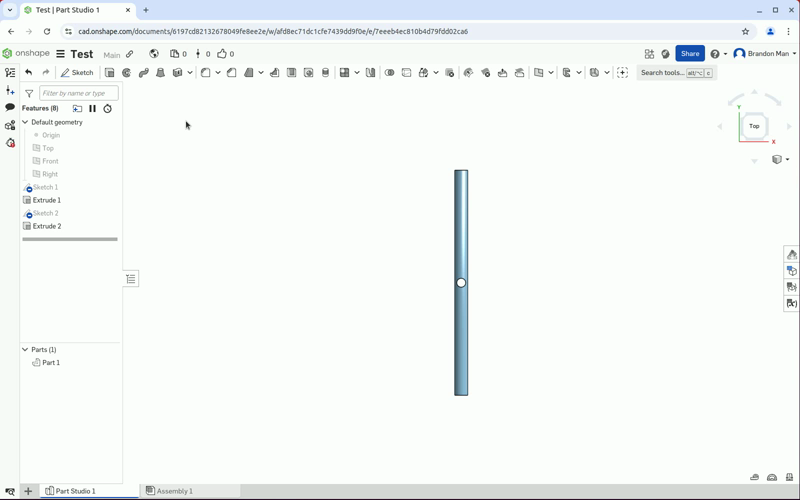
key(shift+h)
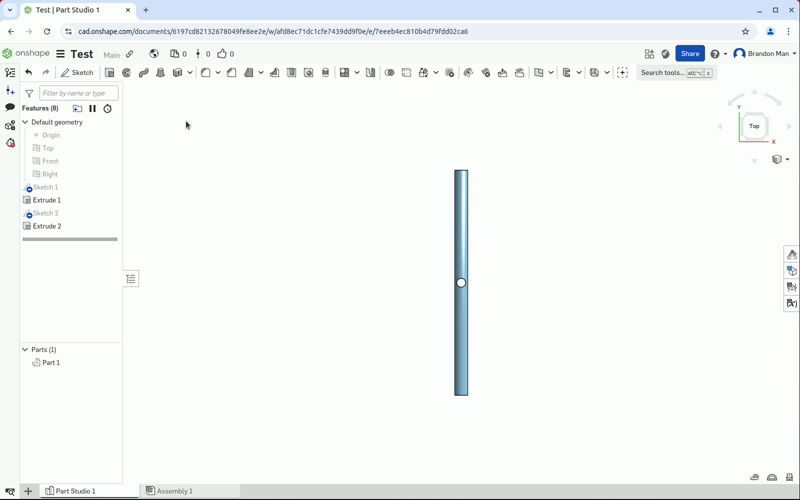
key(shift+h)
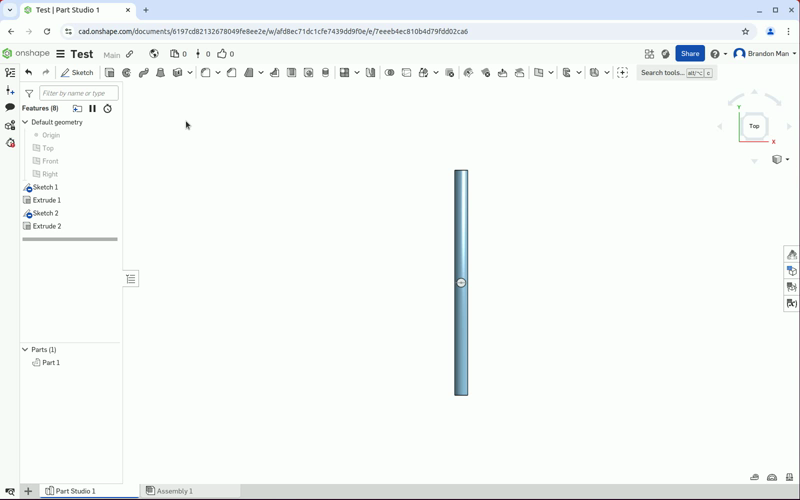
key(shift+7)
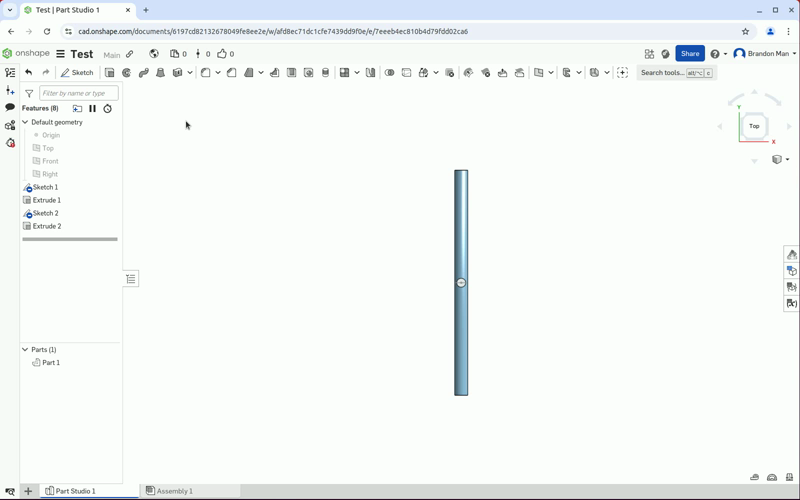
key(up, 3)
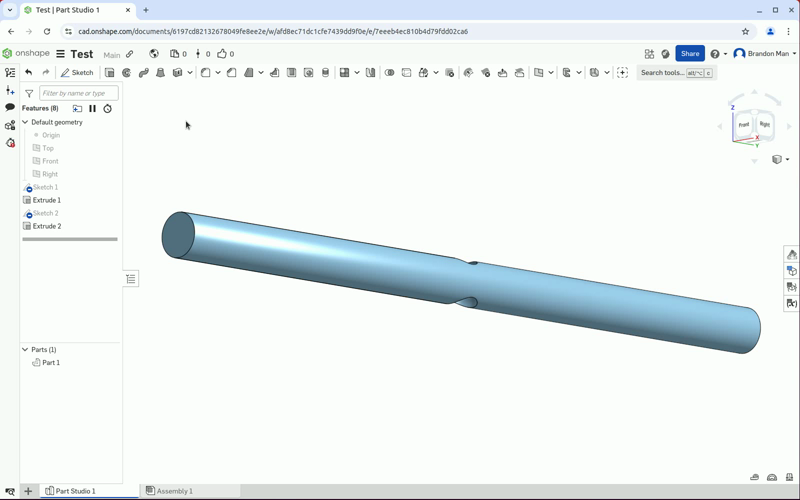
key(left, 3)
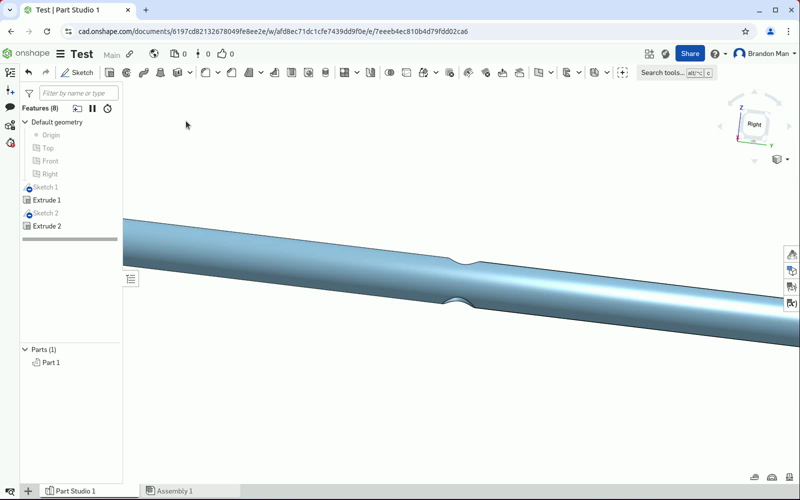
key(right, 3)
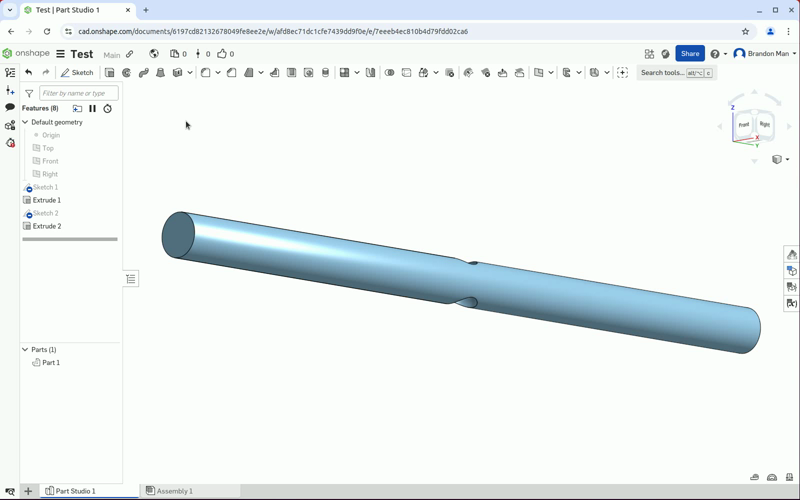
key(down, 3)
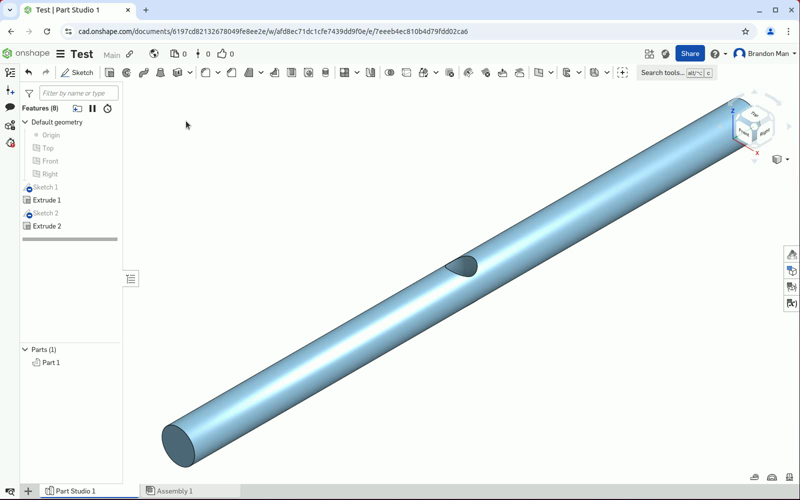
mouse_move(73, 189)
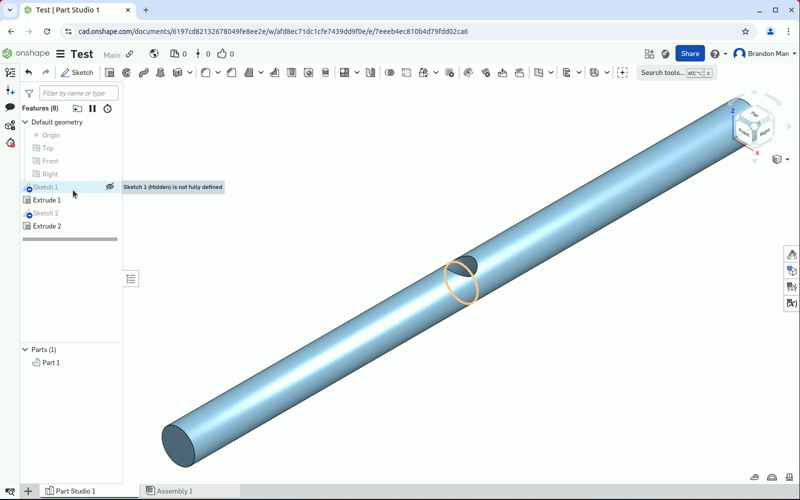
click(73, 189)